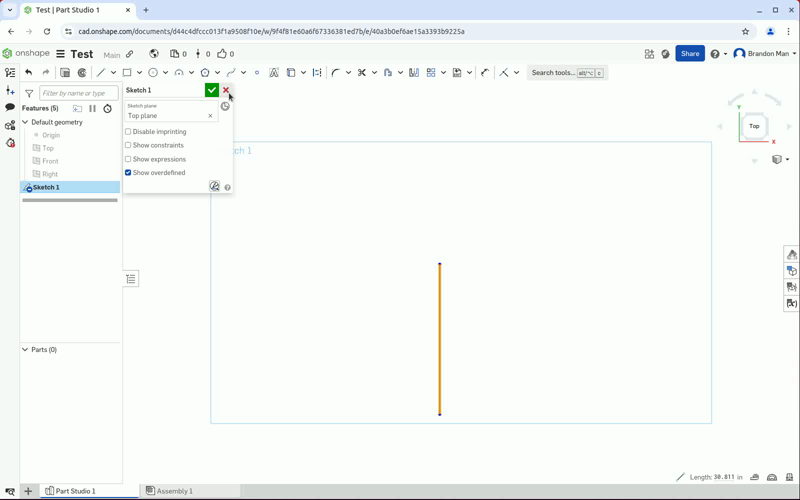
key(shift+h)
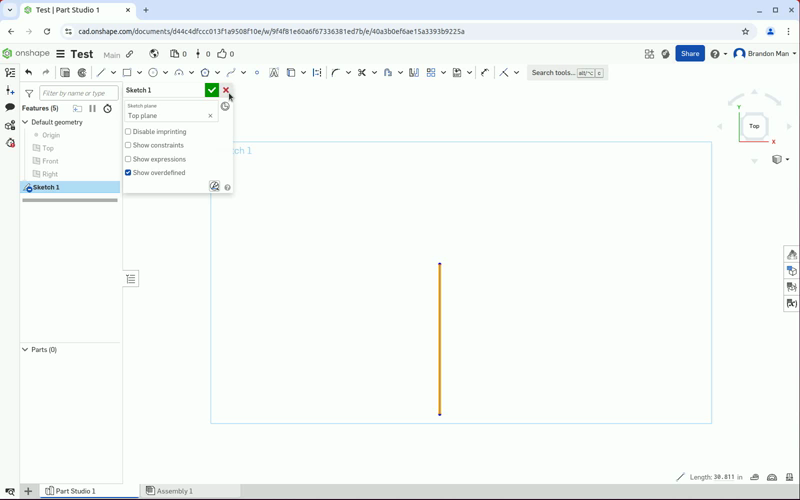
key(shift+s)
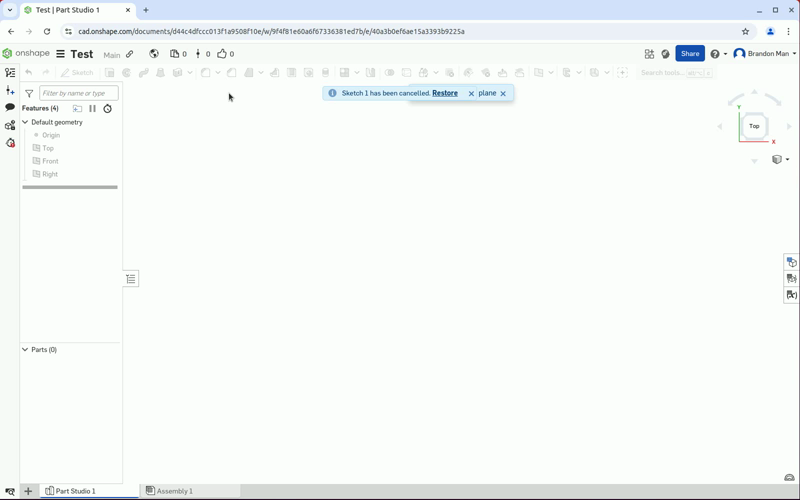
mouse_move(73, 150)
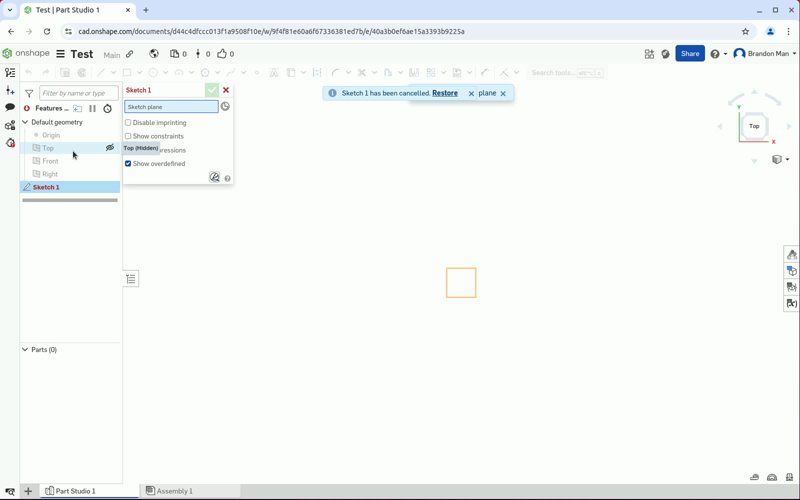
click(73, 150)
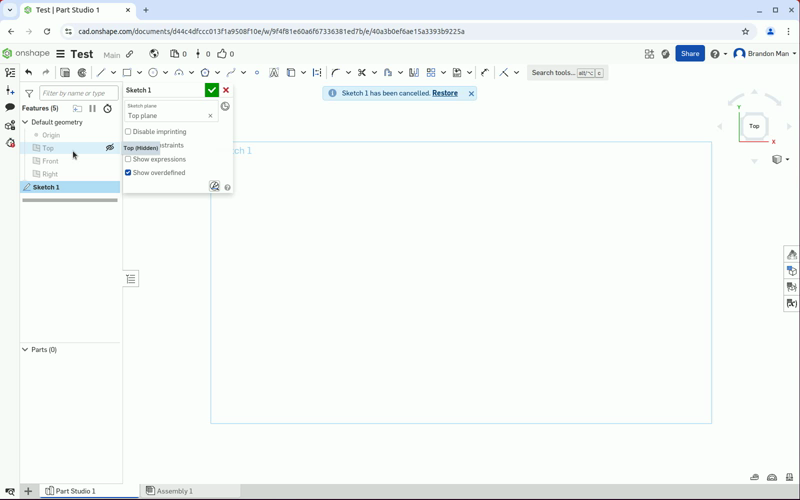
mouse_move(73, 352)
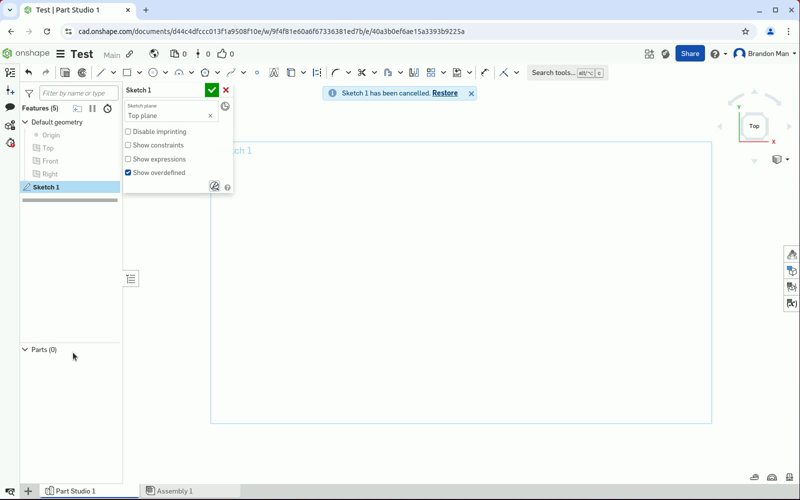
key(y)
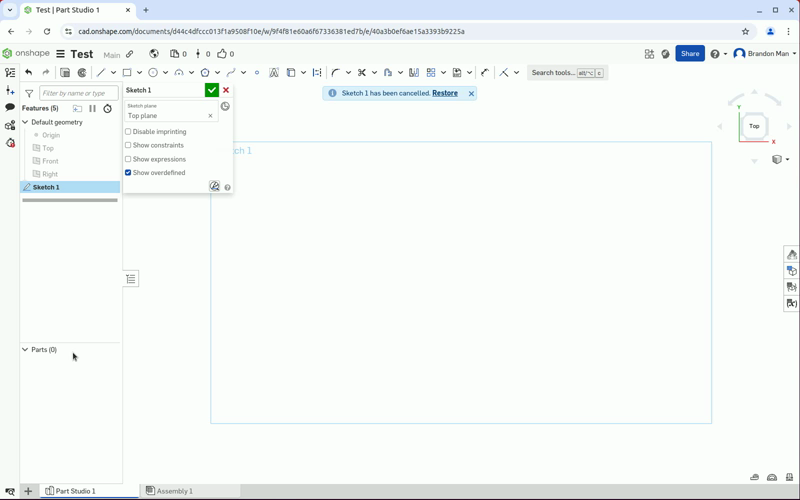
key(a)
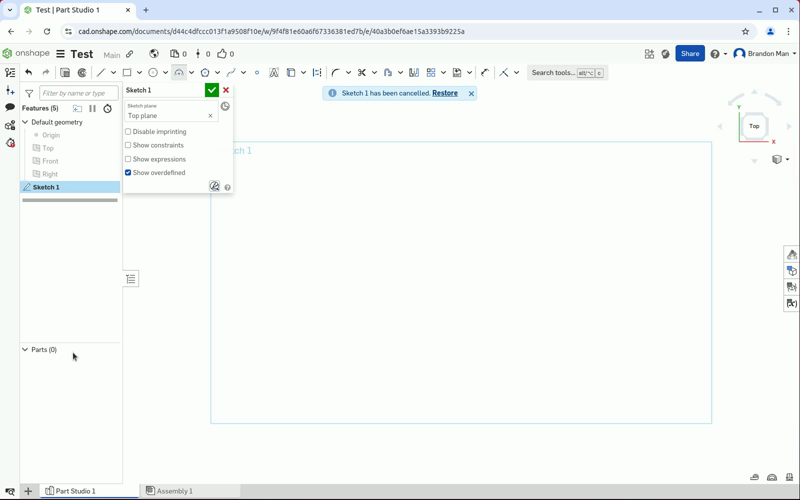
key_down(shift)
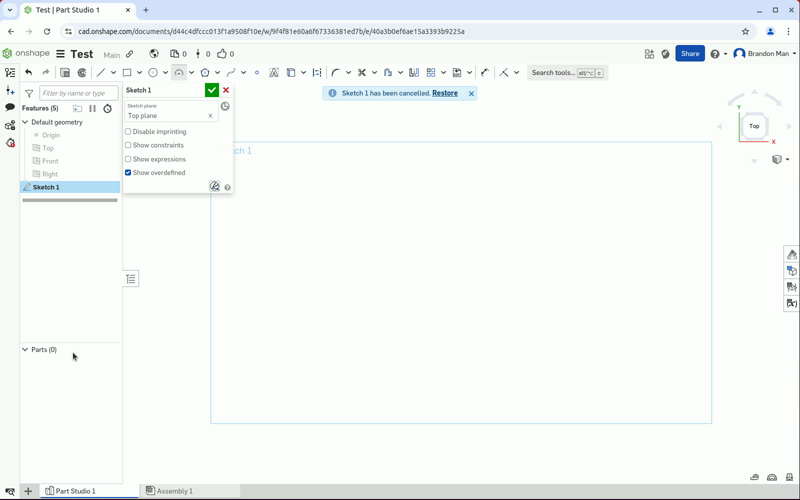
mouse_move(438, 375)
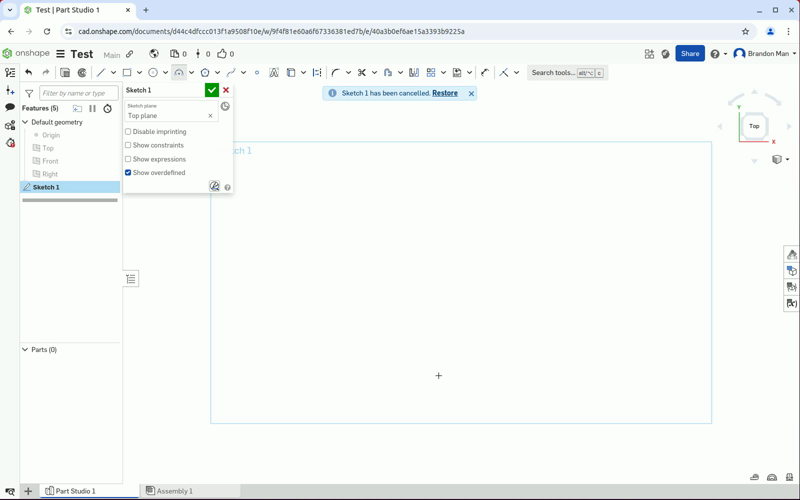
click(438, 375)
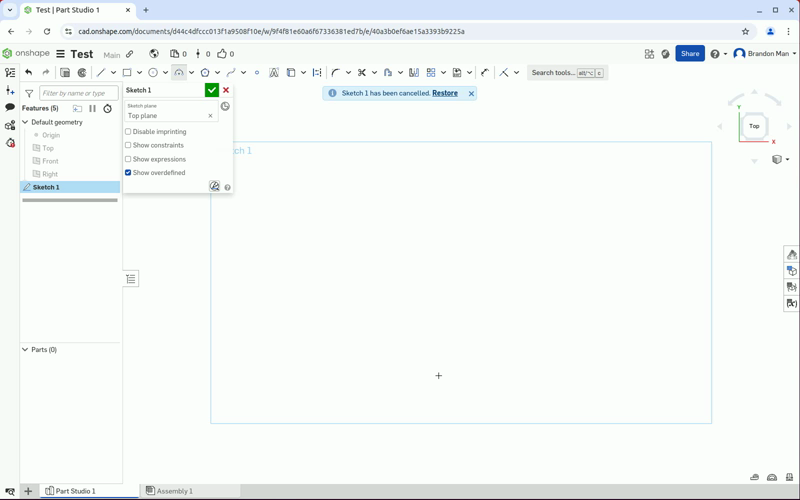
key_up(shift)
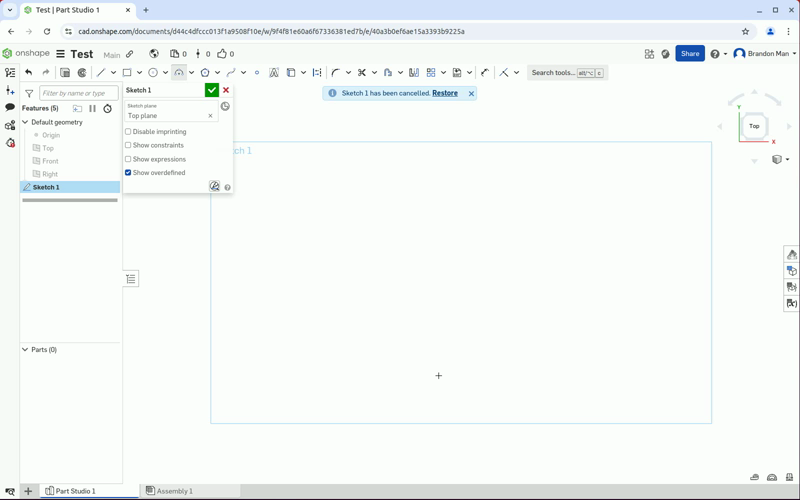
key_down(shift)
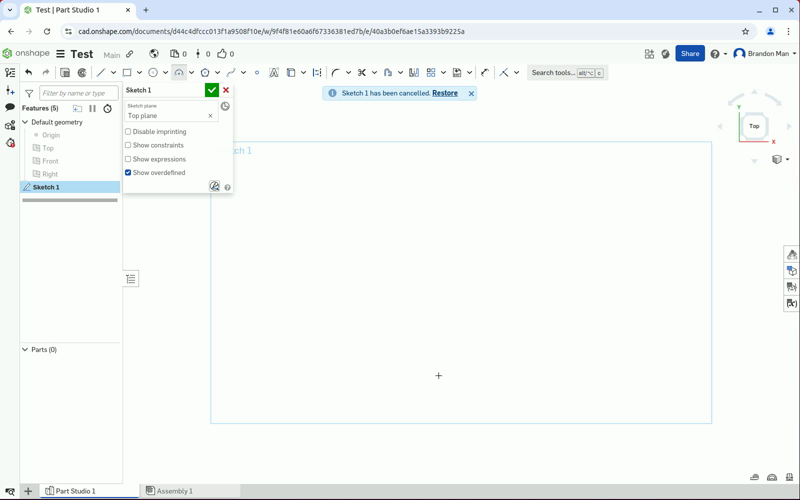
mouse_move(481, 375)
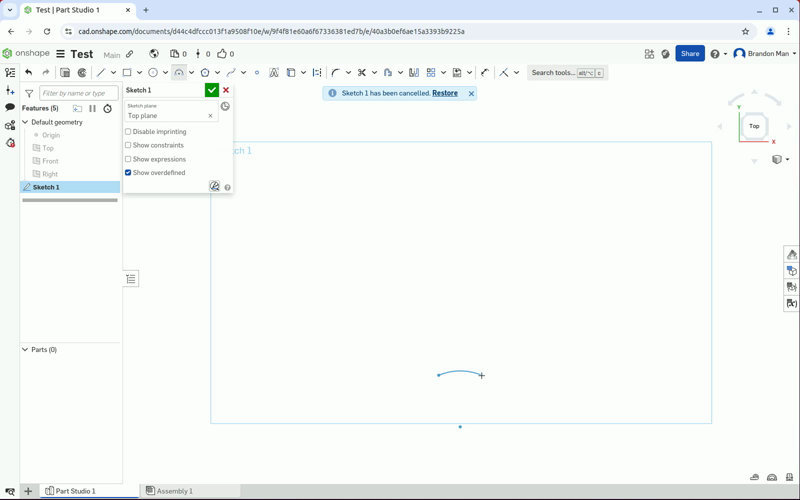
click(481, 375)
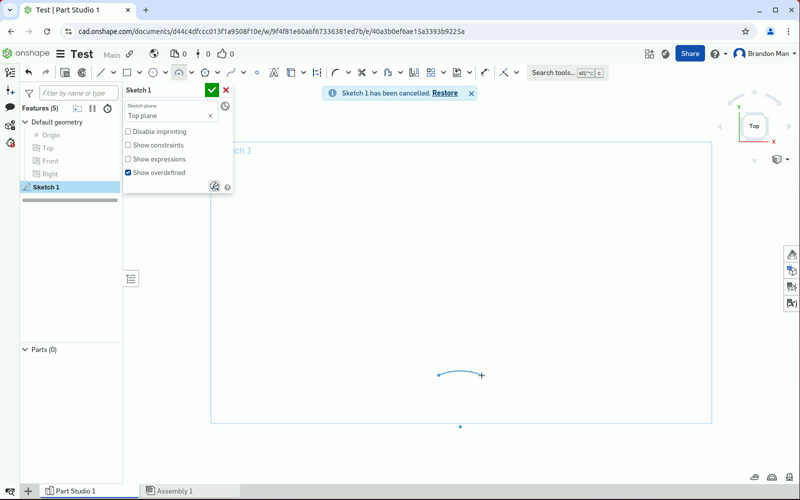
mouse_move(460, 192)
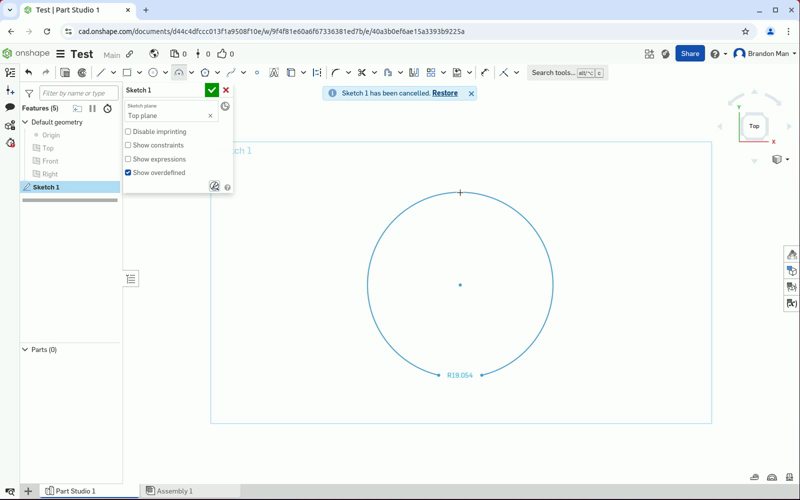
click(460, 192)
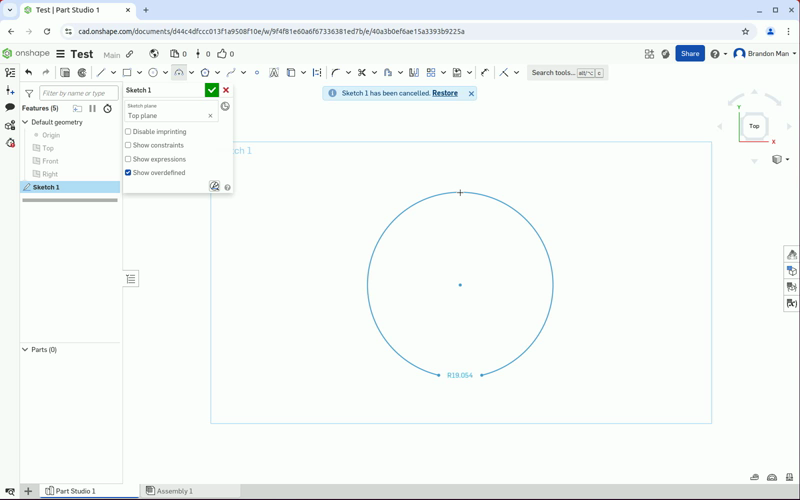
key_up(shift)
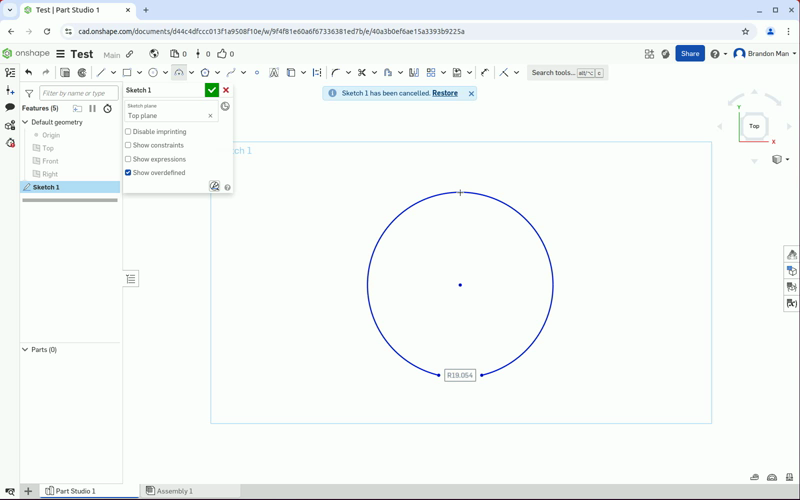
key(esc)
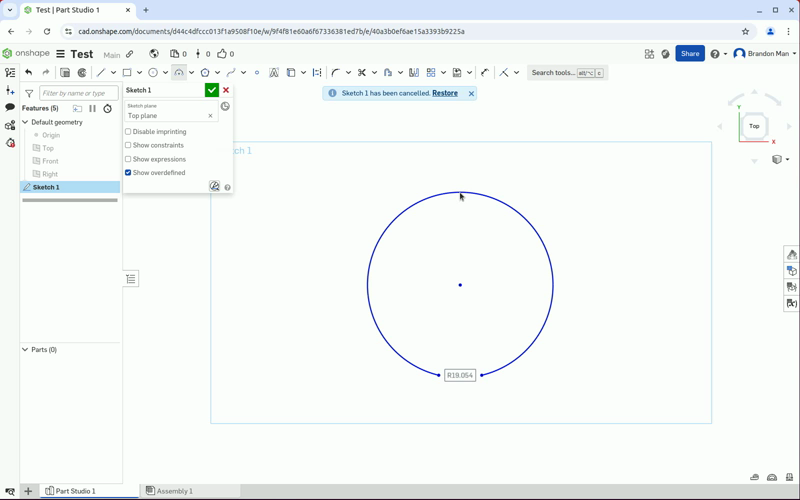
key(l)
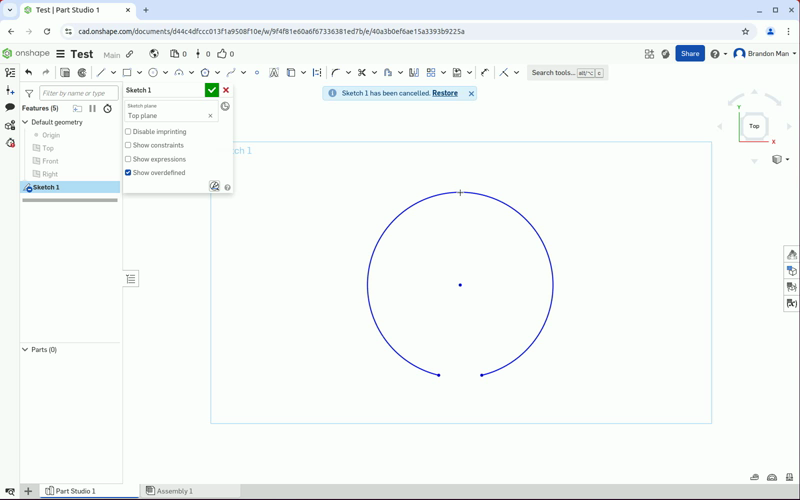
mouse_move(481, 375)
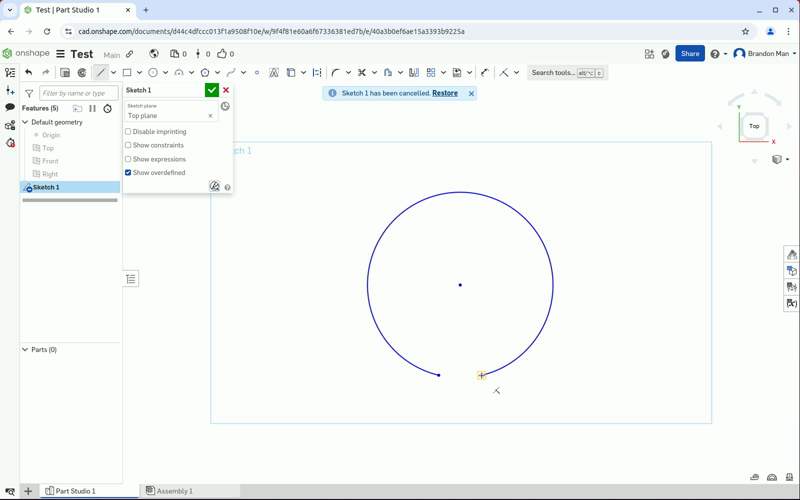
click(481, 375)
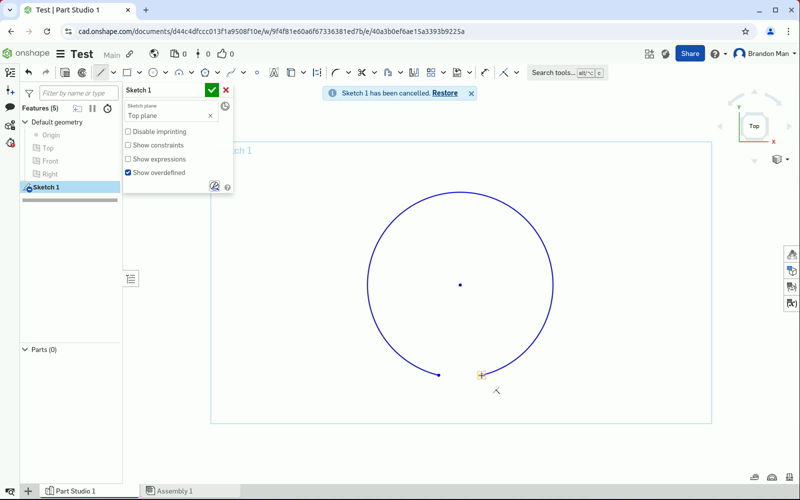
key_down(shift)
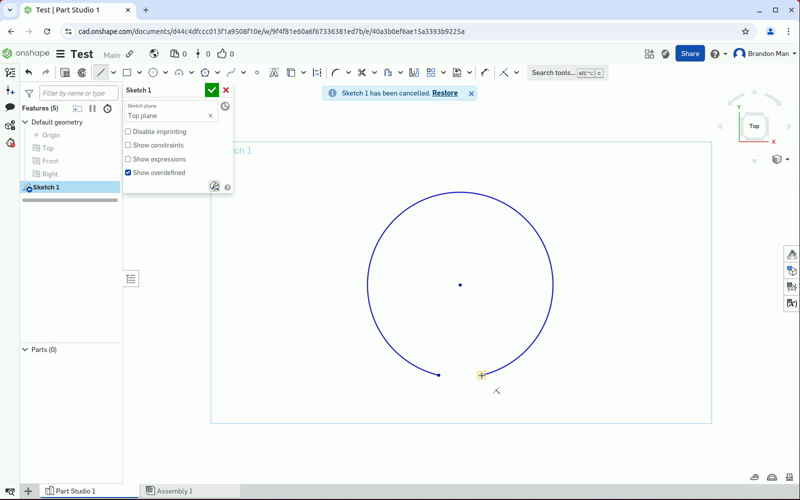
mouse_move(481, 303)
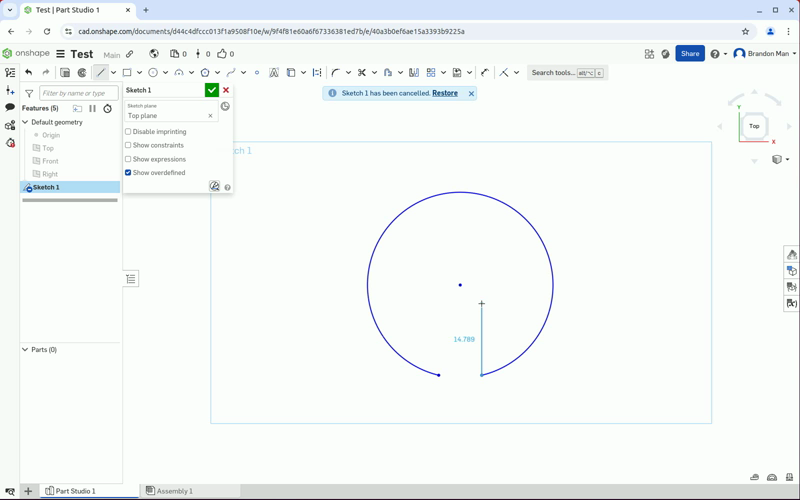
click(481, 303)
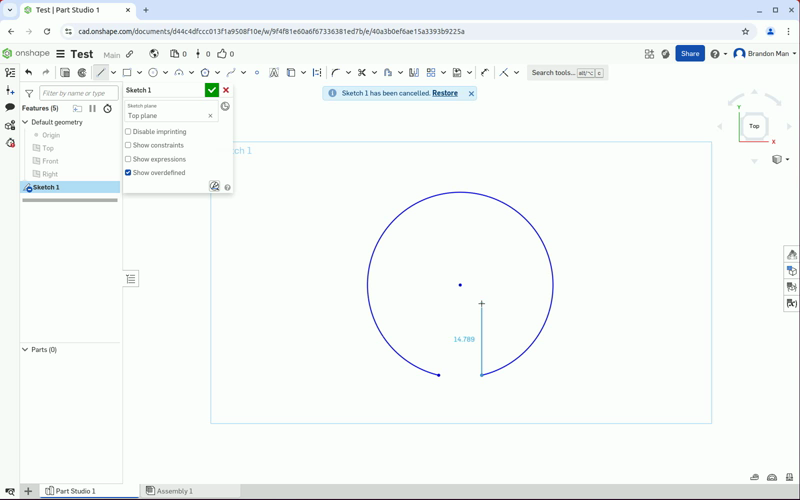
key_up(shift)
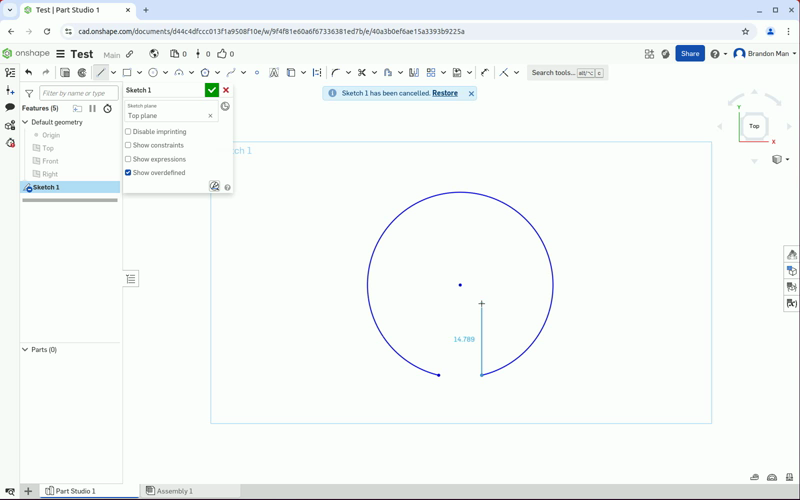
key(esc)
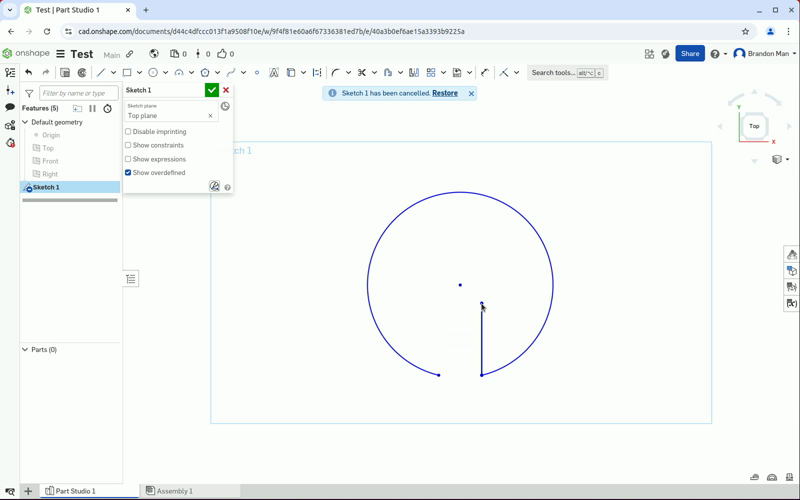
key(a)
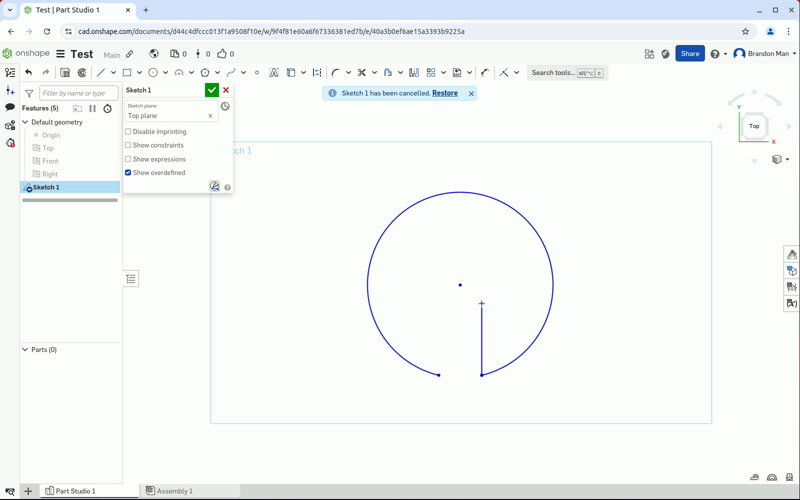
mouse_move(481, 303)
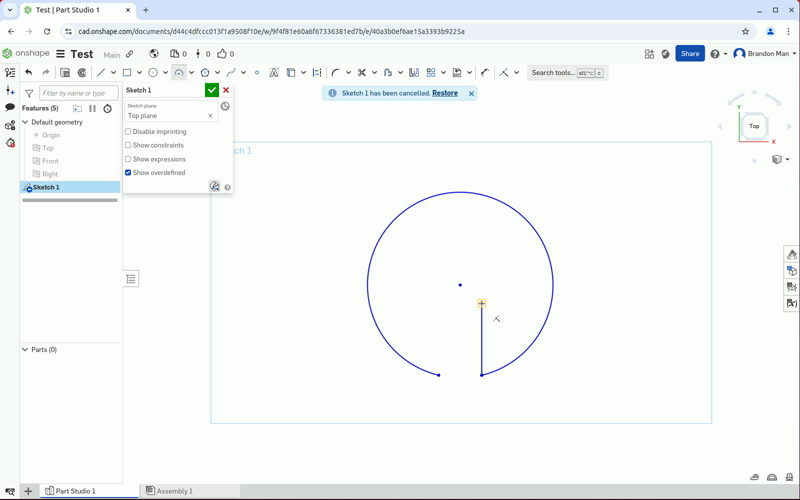
click(481, 303)
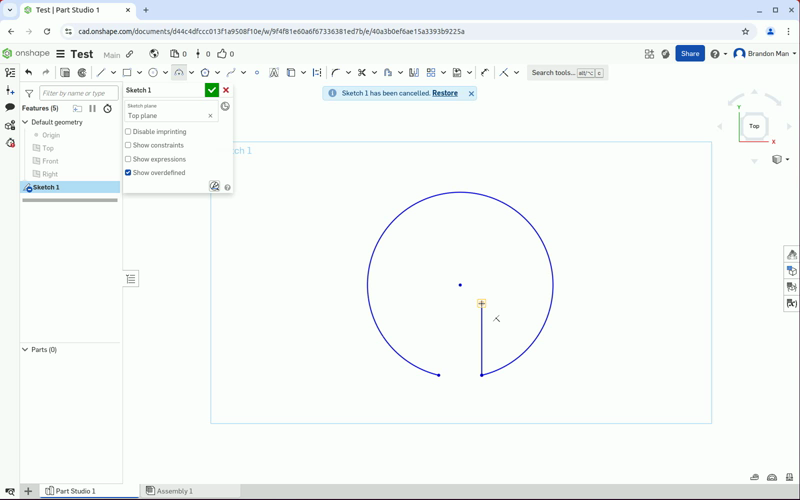
key_down(shift)
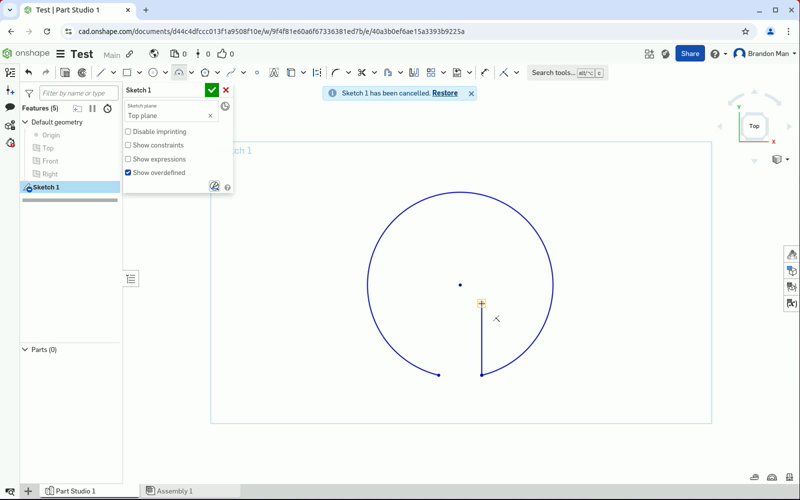
mouse_move(438, 303)
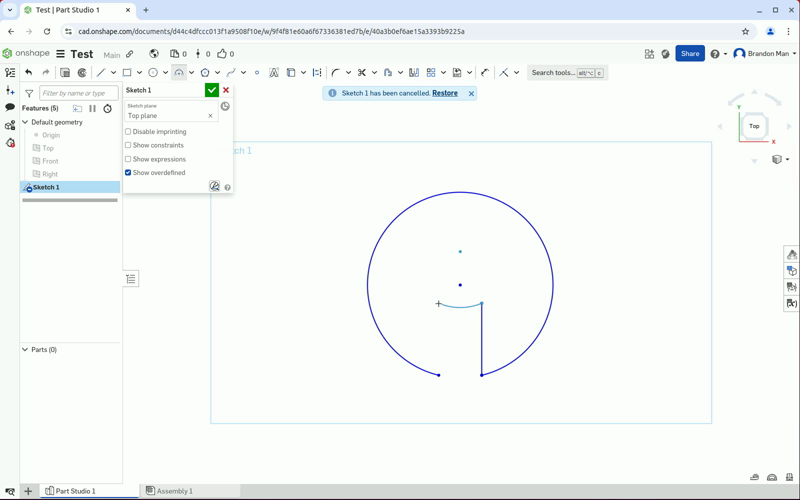
click(438, 303)
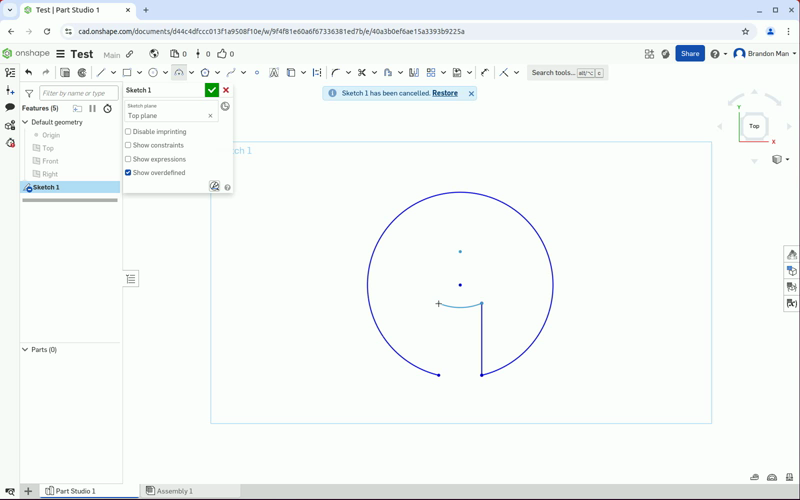
mouse_move(460, 254)
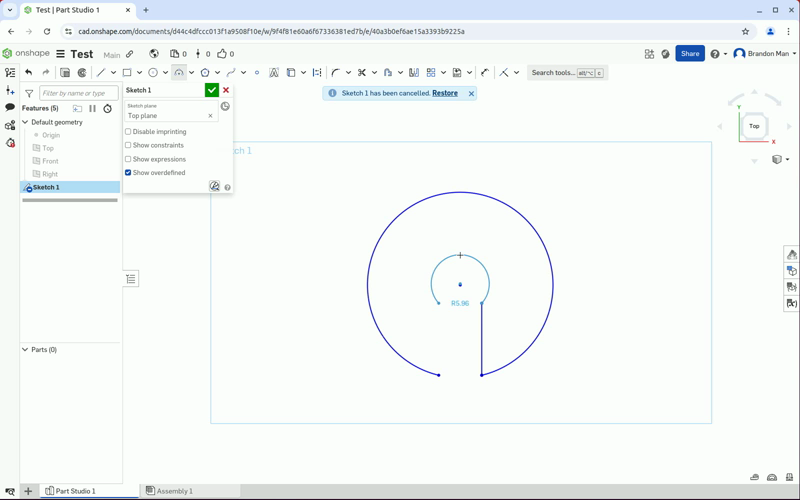
click(460, 254)
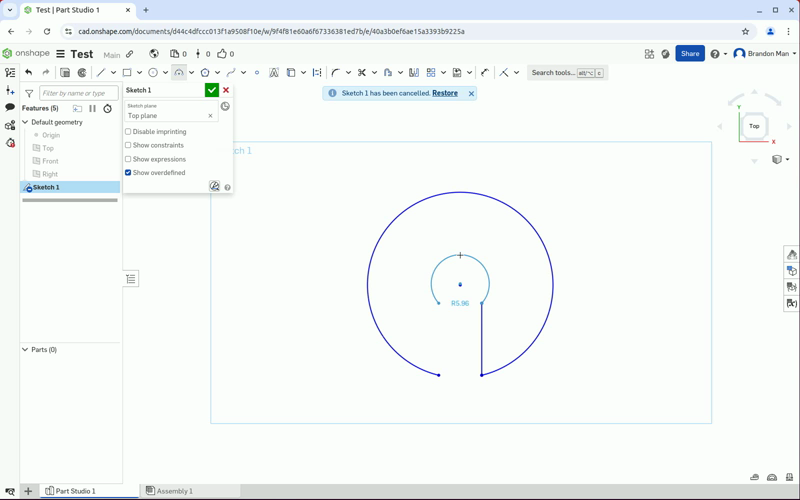
key_up(shift)
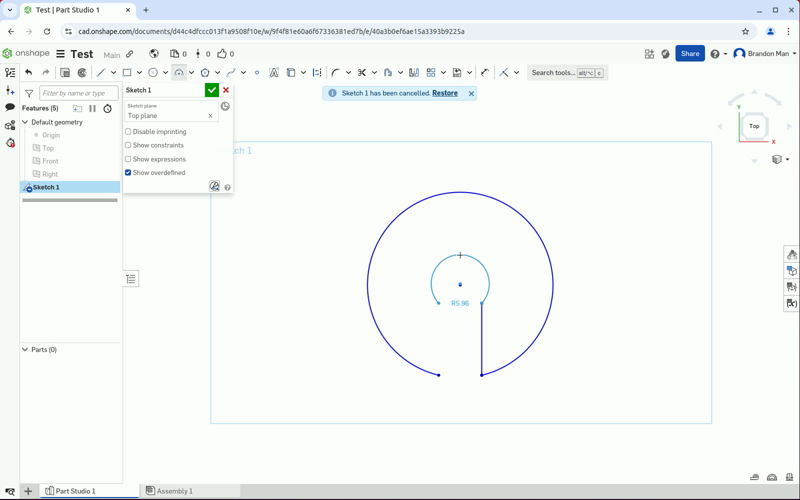
key(esc)
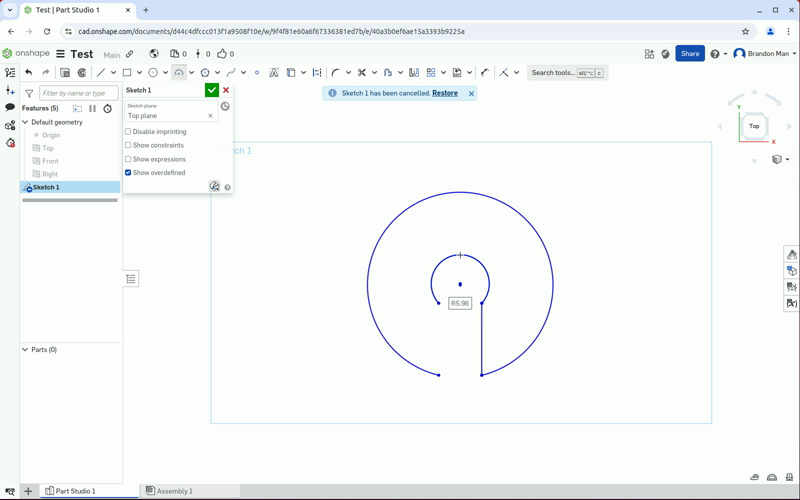
key(l)
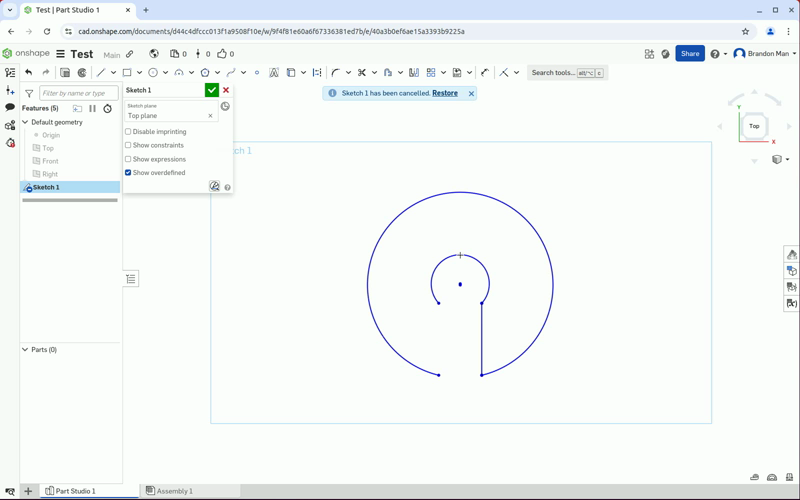
mouse_move(438, 303)
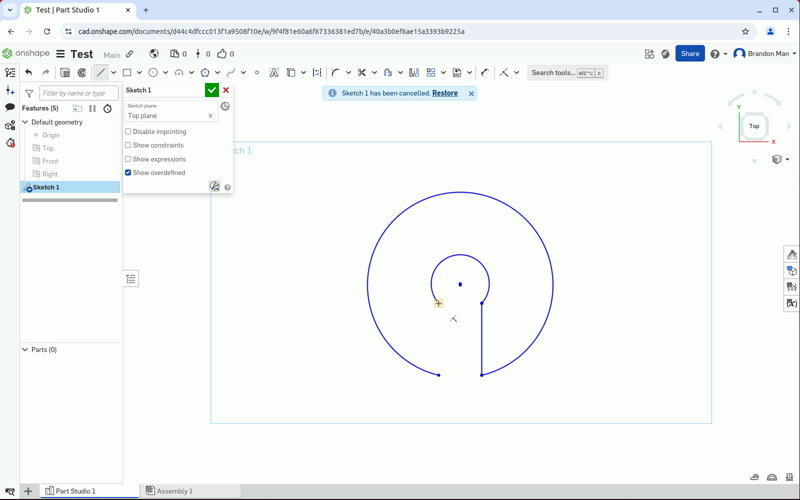
click(438, 303)
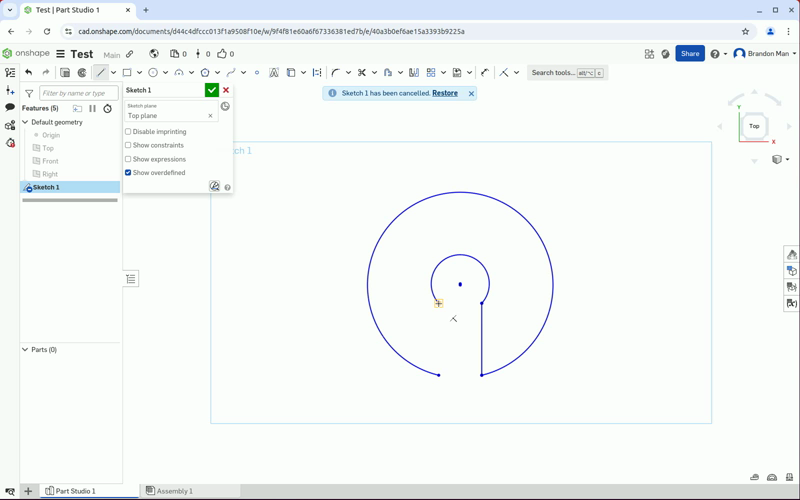
key_down(shift)
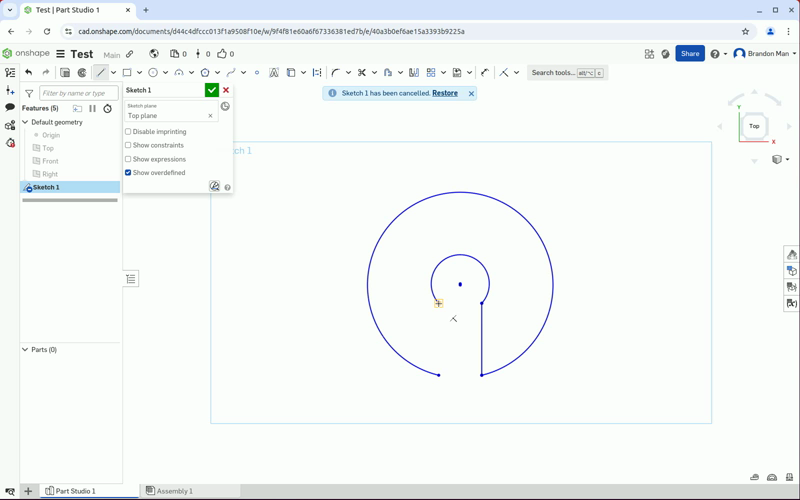
mouse_move(438, 375)
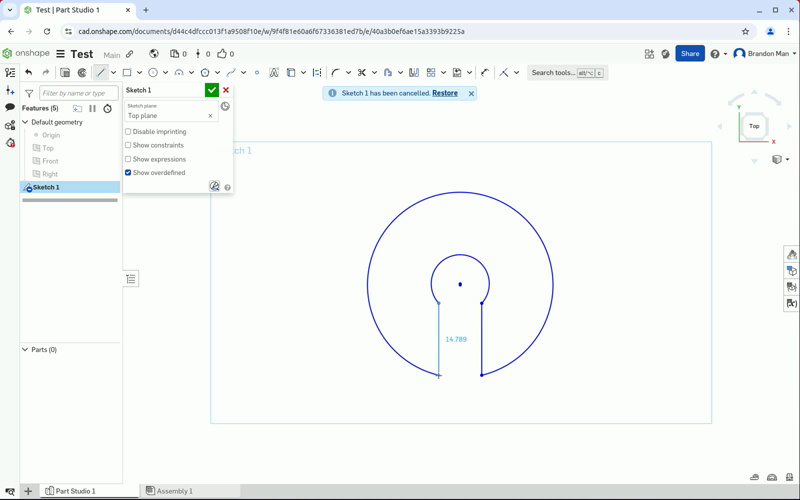
key_up(shift)
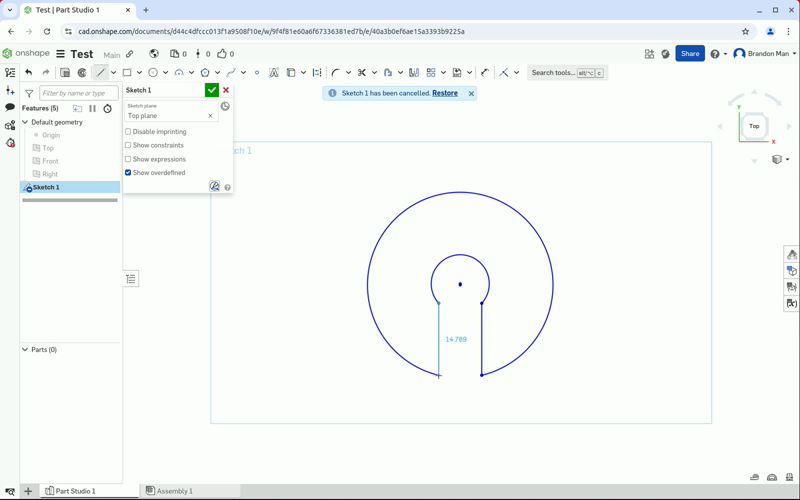
click(438, 375)
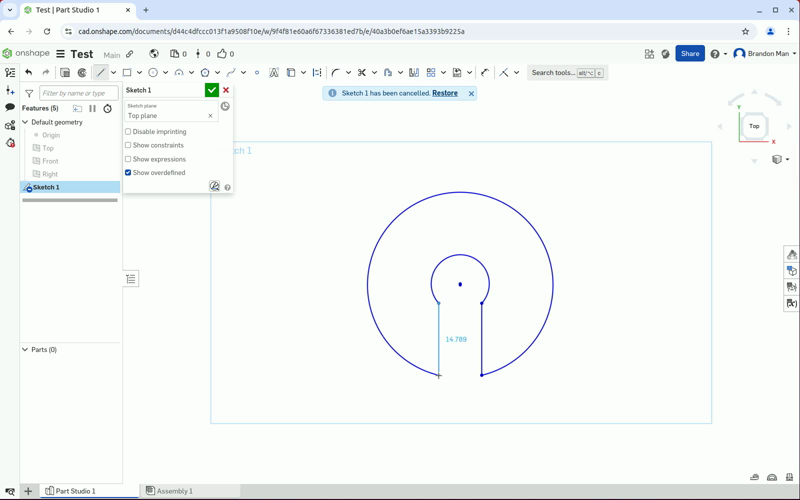
key(esc)
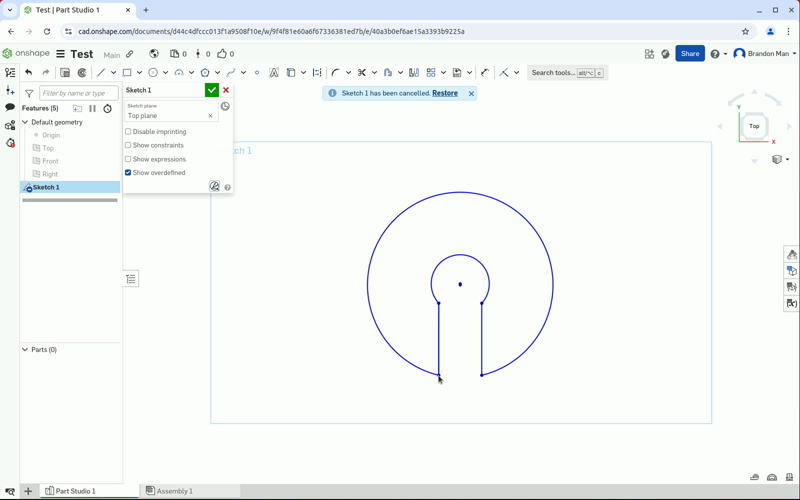
mouse_move(411, 331)
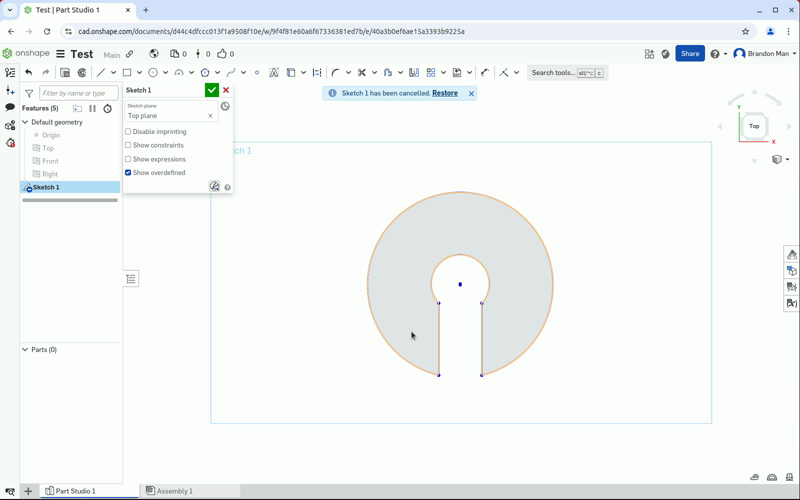
click(411, 331)
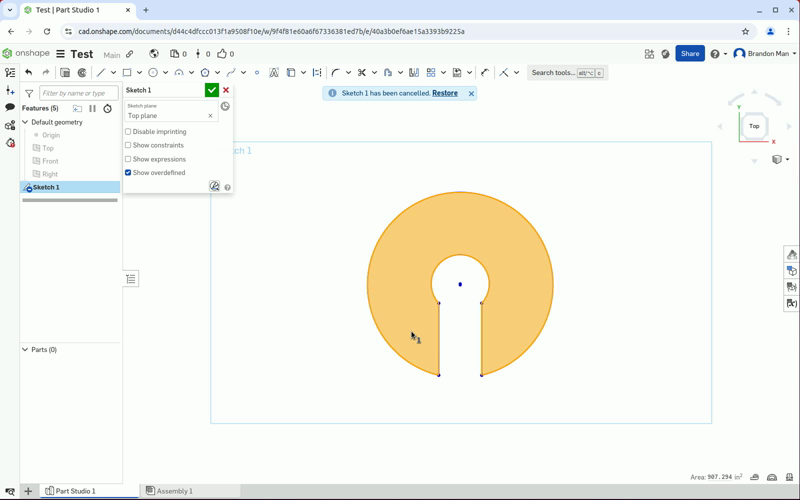
mouse_move(73, 352)
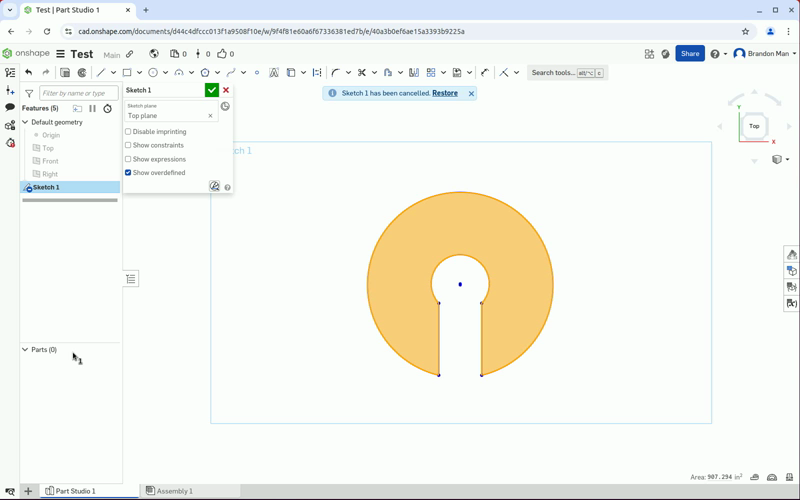
key(shift+y)
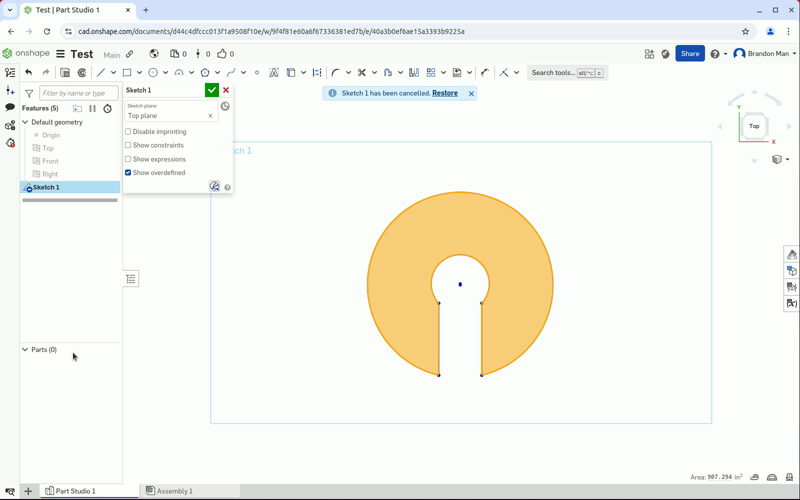
key(shift+e)
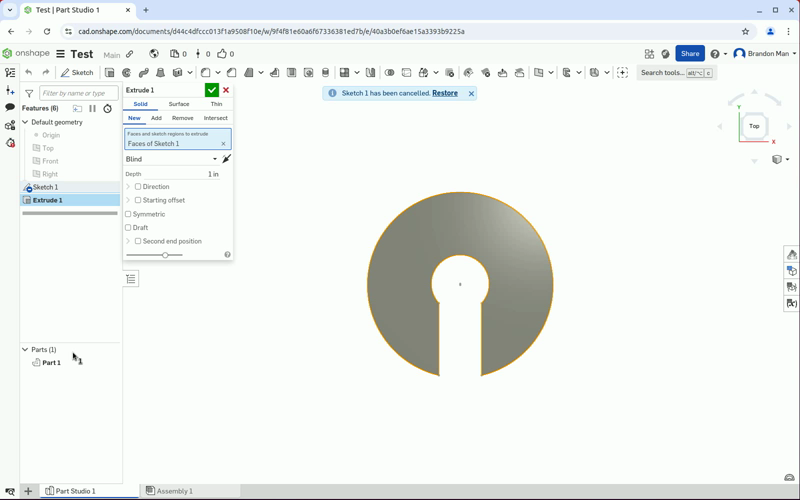
mouse_move(143, 106)
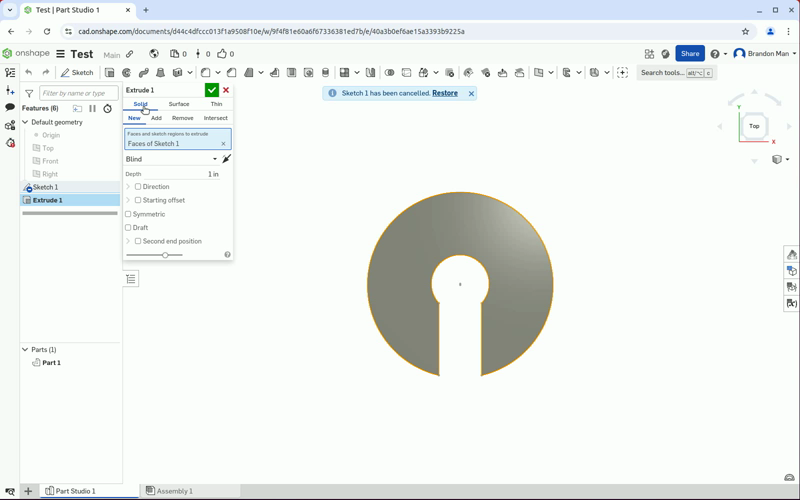
click(143, 106)
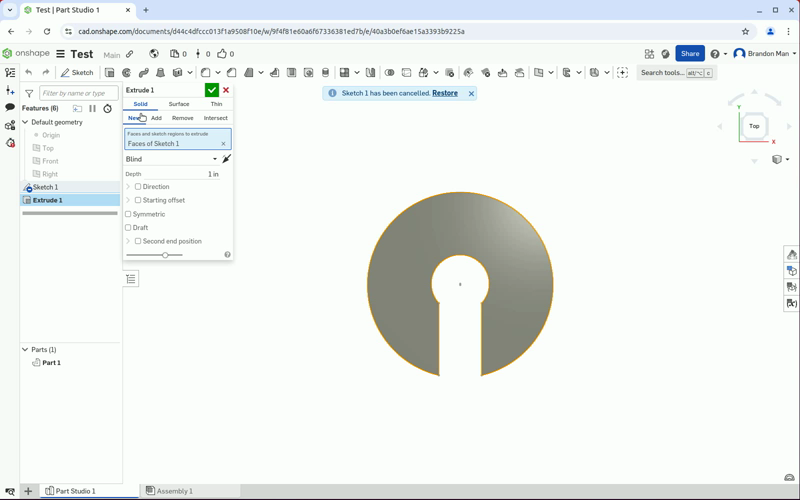
mouse_move(137, 120)
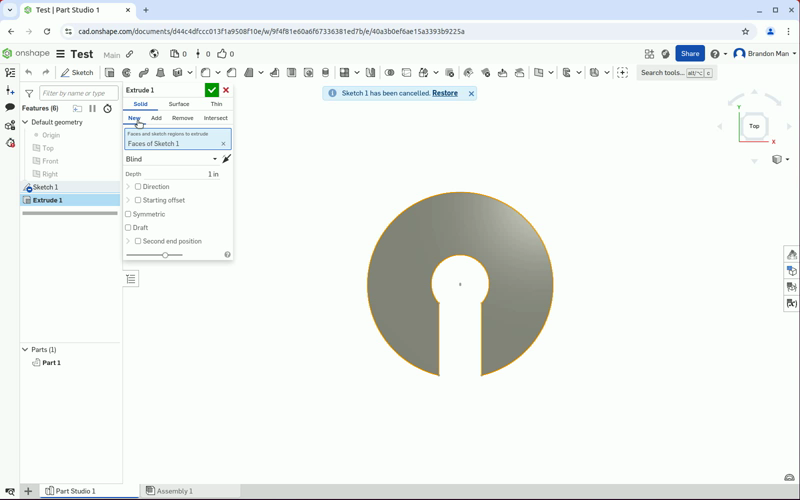
click(137, 120)
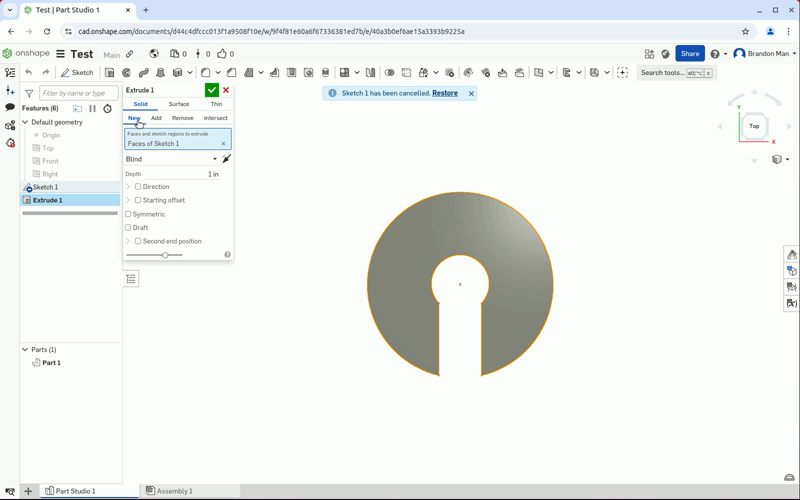
key(tab, 4)
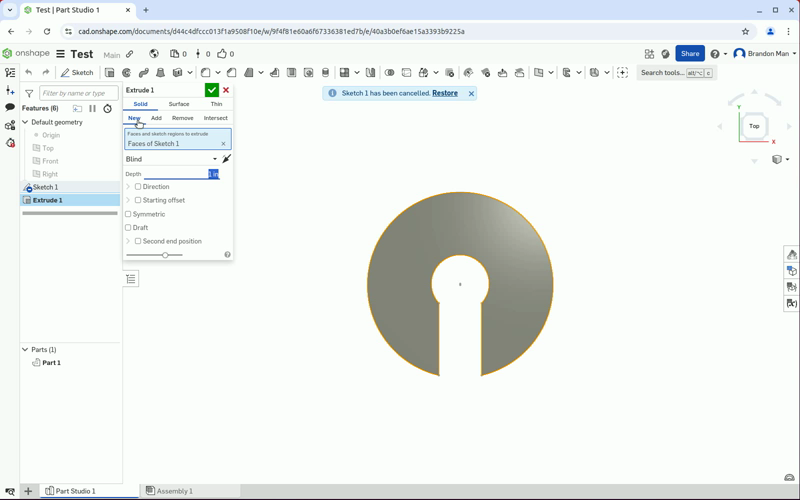
text(11.073)
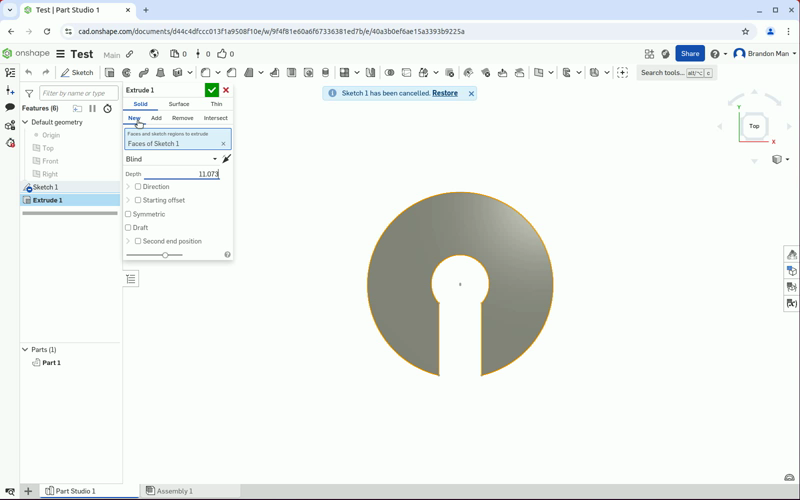
key(enter)
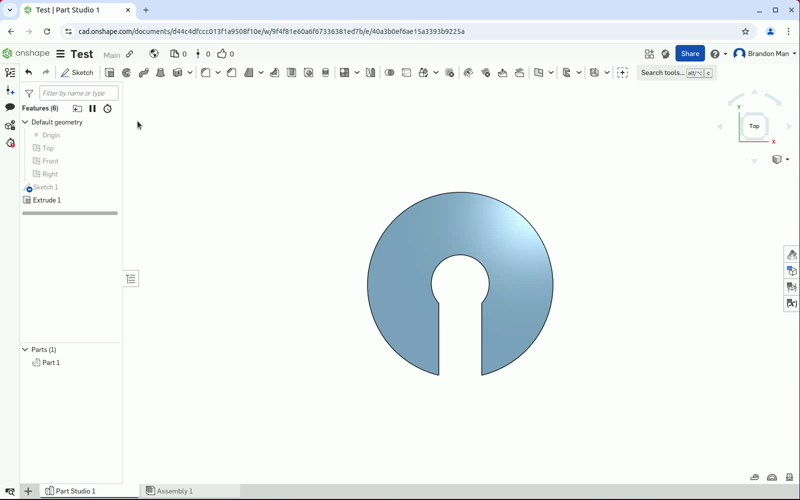
key(shift+h)
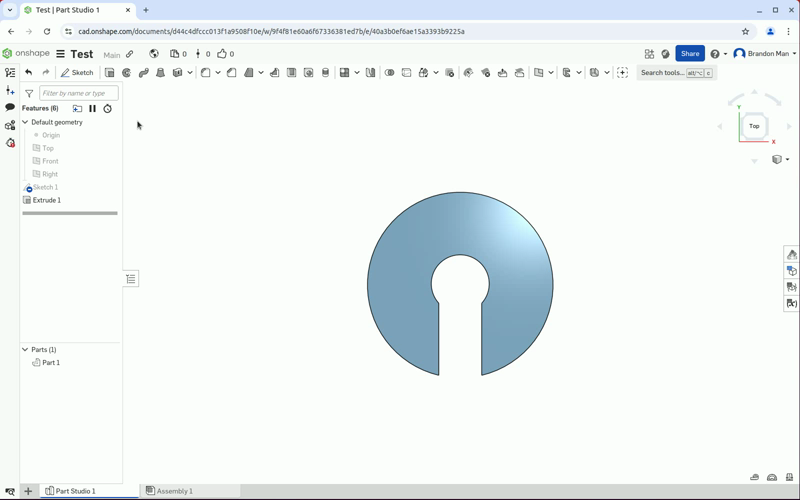
key(shift+h)
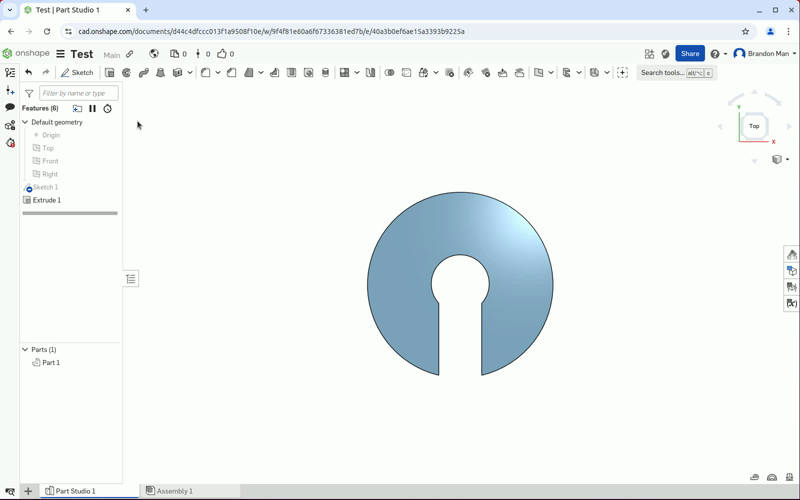
mouse_move(73, 189)
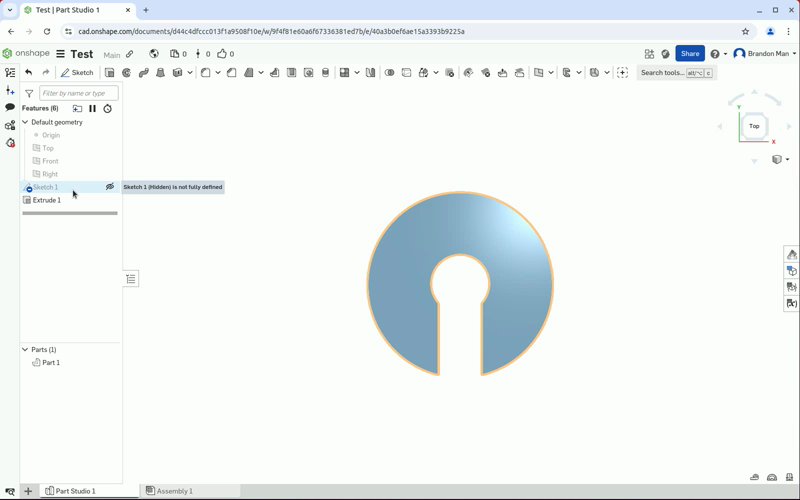
click(73, 189)
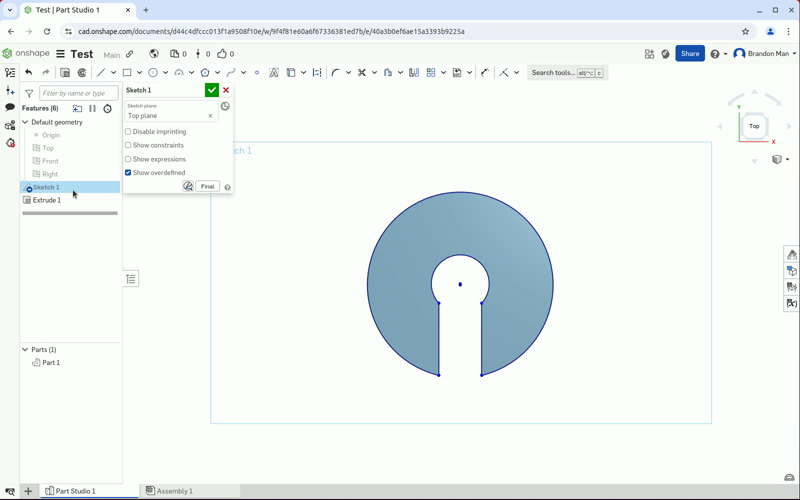
mouse_move(229, 92)
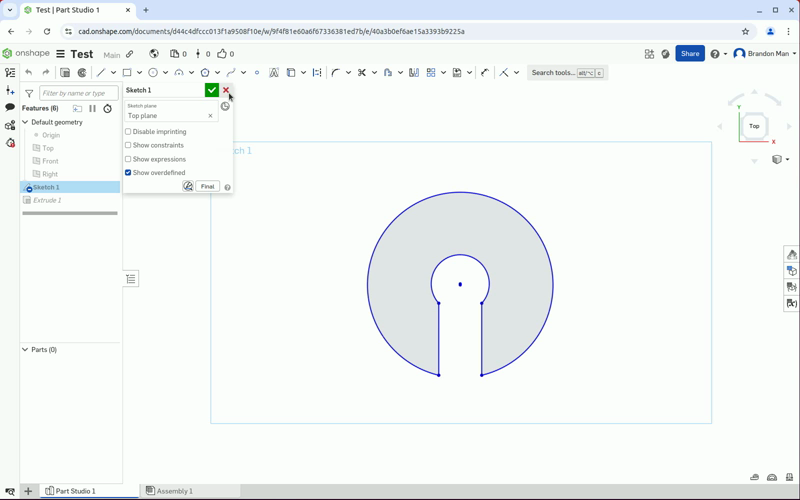
click(229, 92)
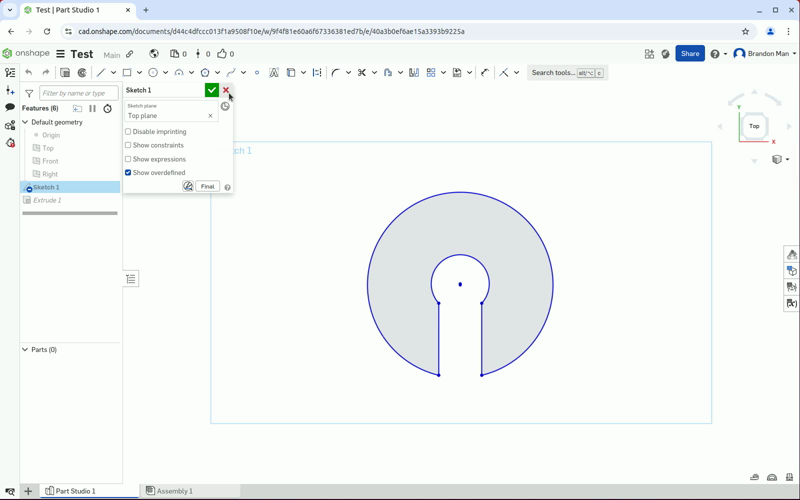
key(shift+s)
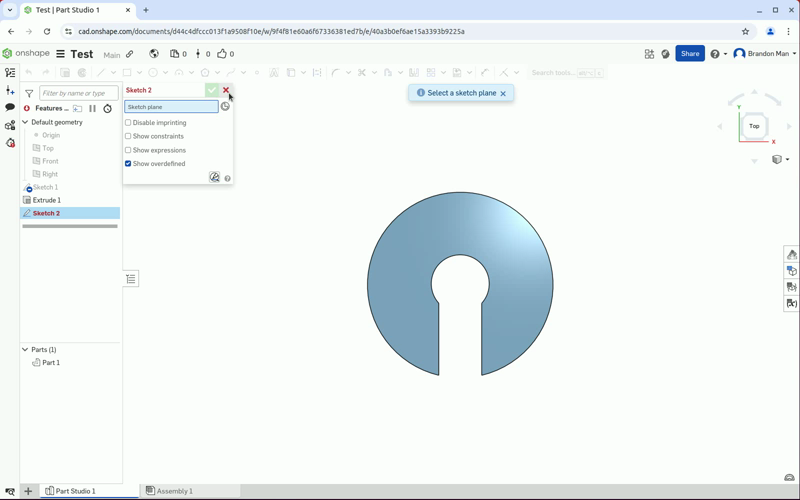
mouse_move(73, 150)
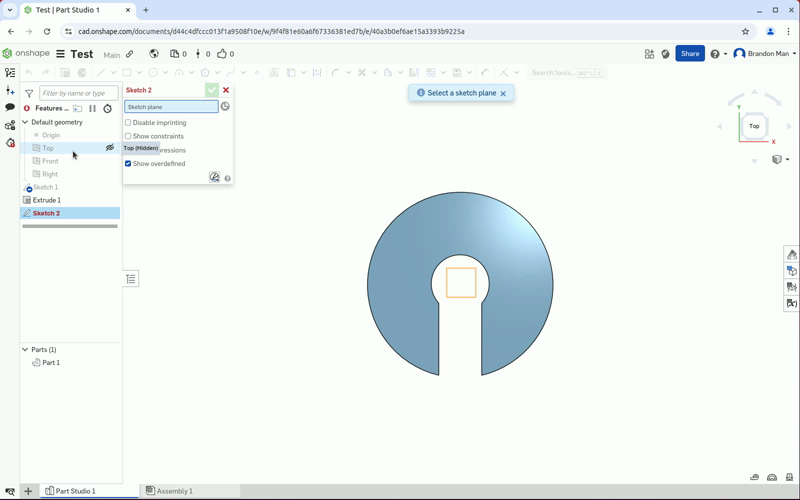
click(73, 150)
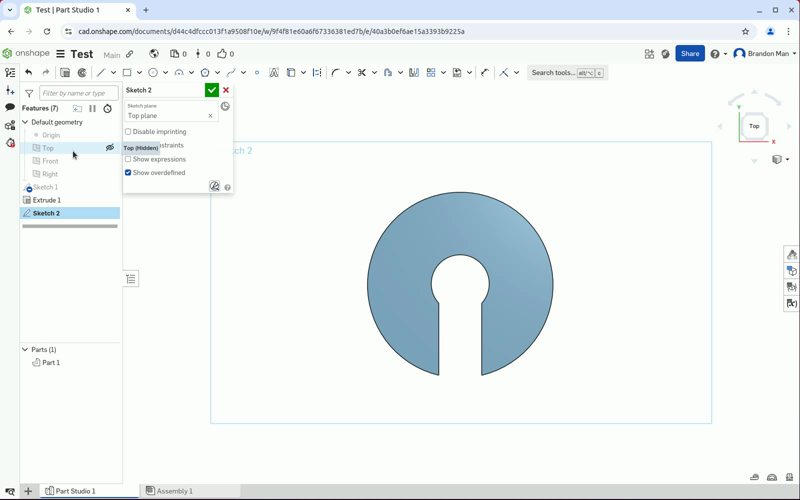
mouse_move(73, 352)
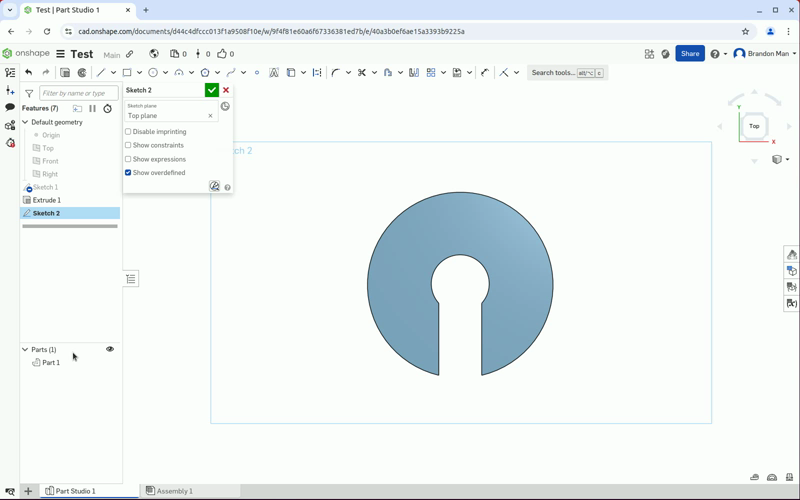
key(y)
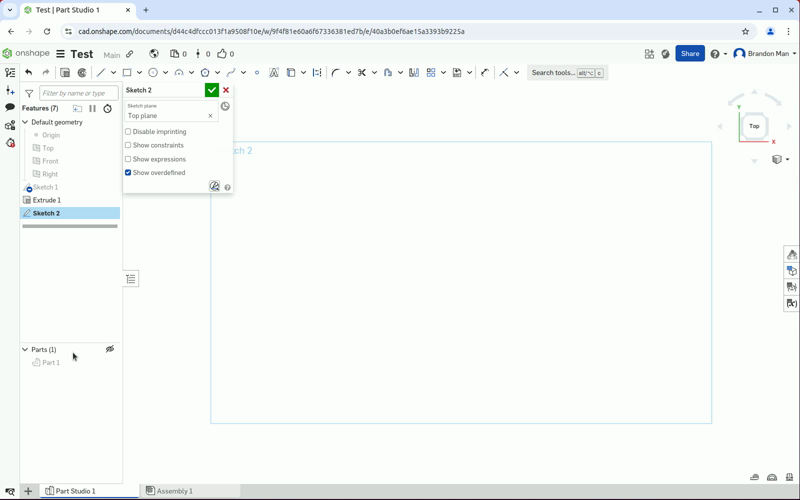
key(a)
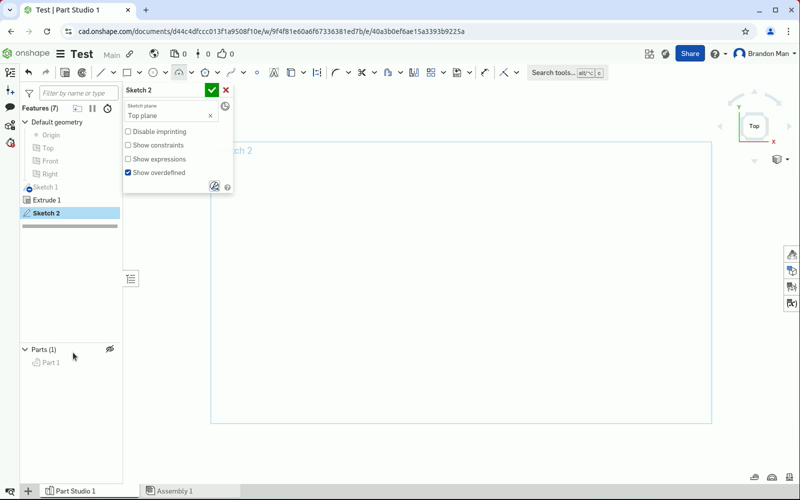
key_down(shift)
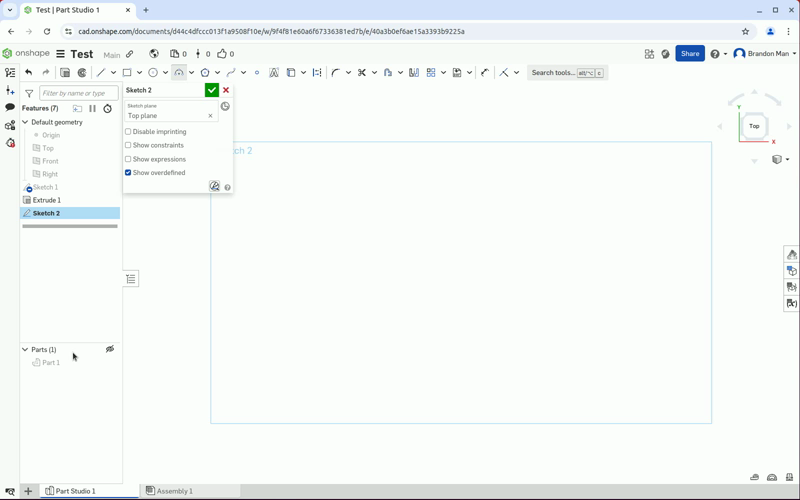
mouse_move(438, 393)
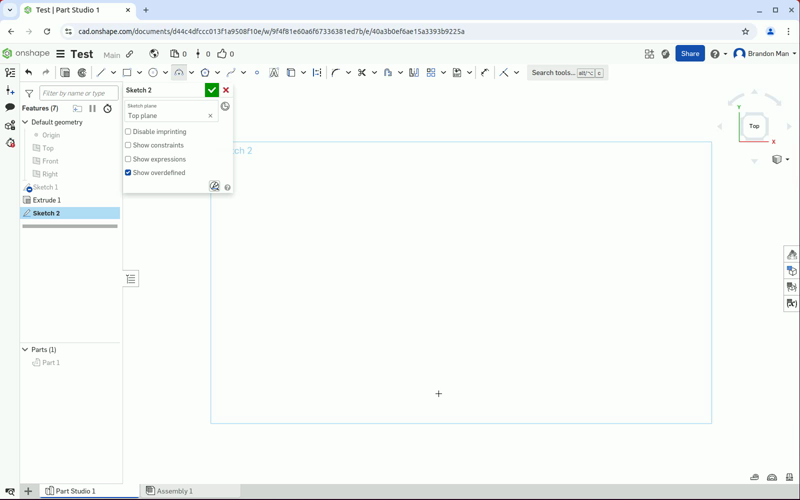
click(438, 393)
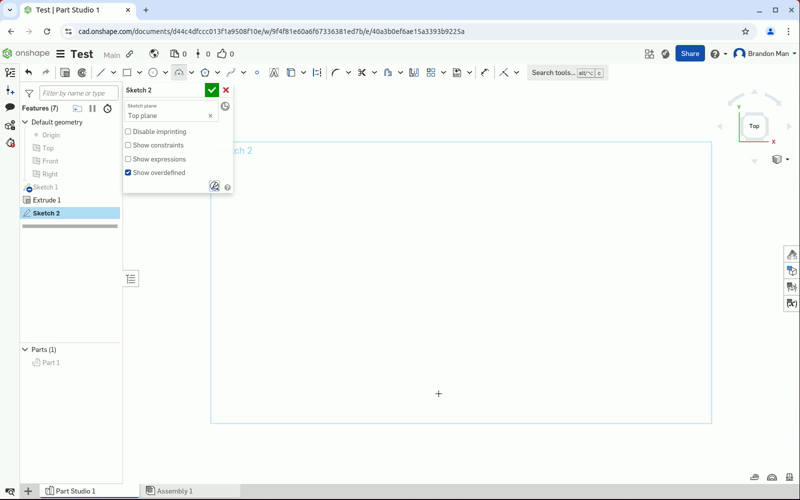
key_up(shift)
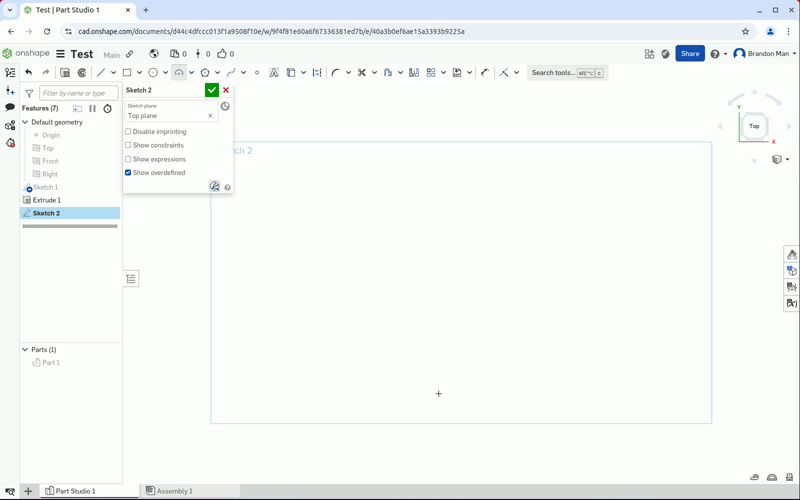
key_down(shift)
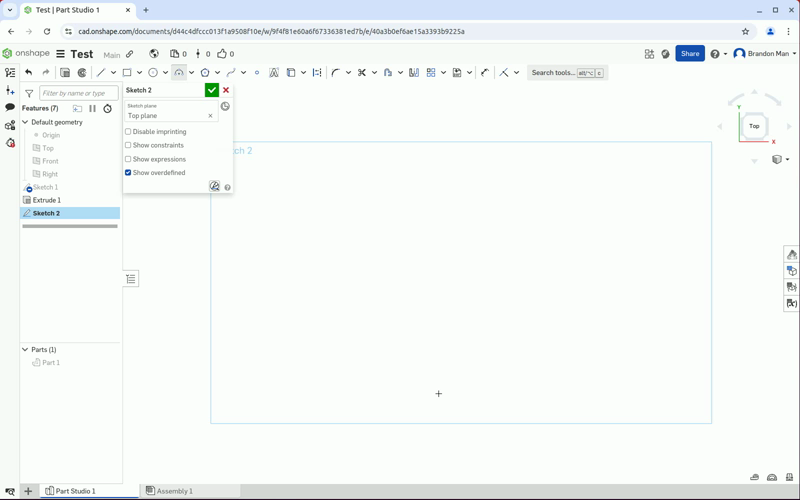
mouse_move(483, 393)
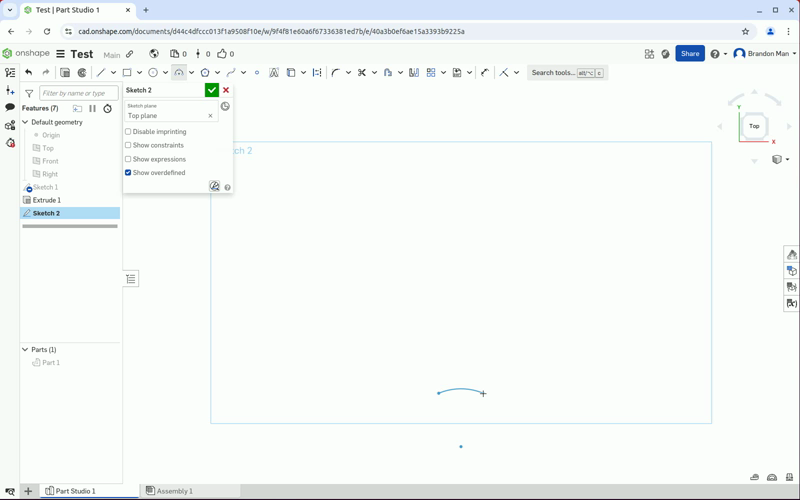
click(483, 393)
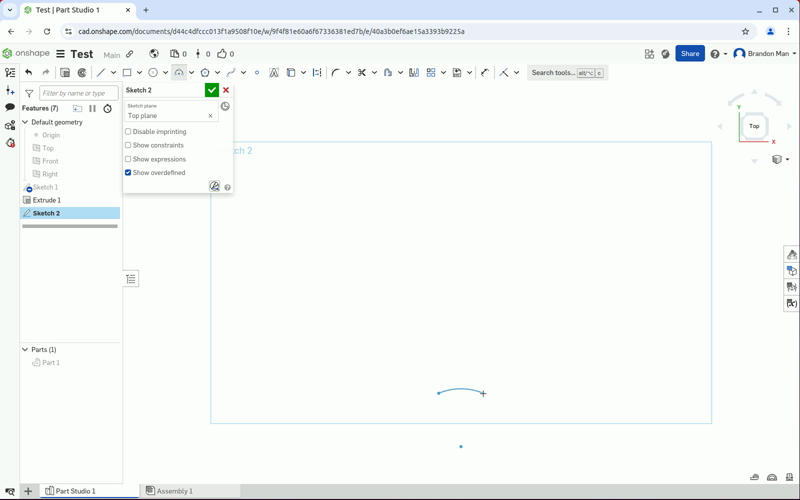
mouse_move(460, 168)
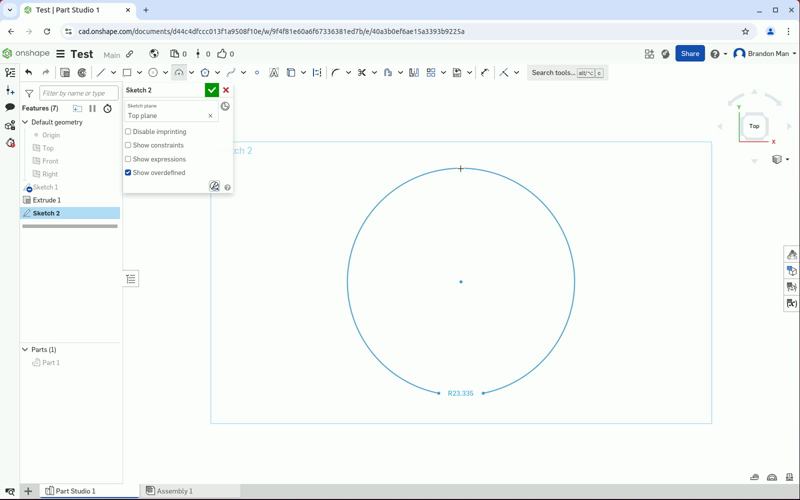
click(460, 168)
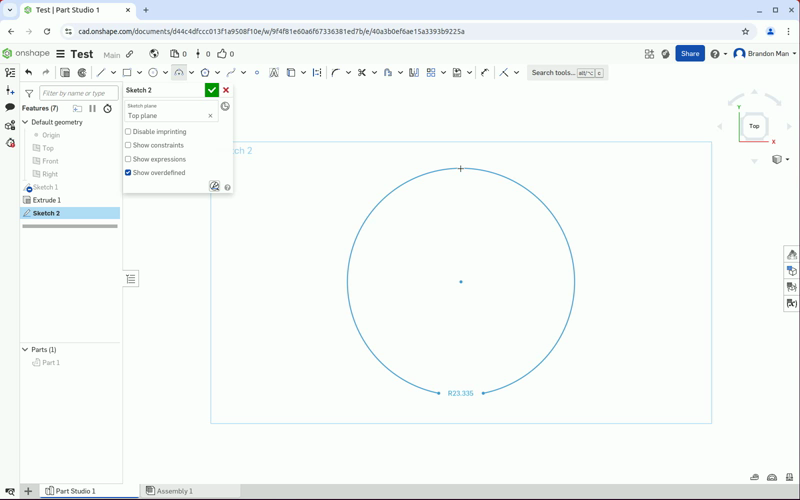
key_up(shift)
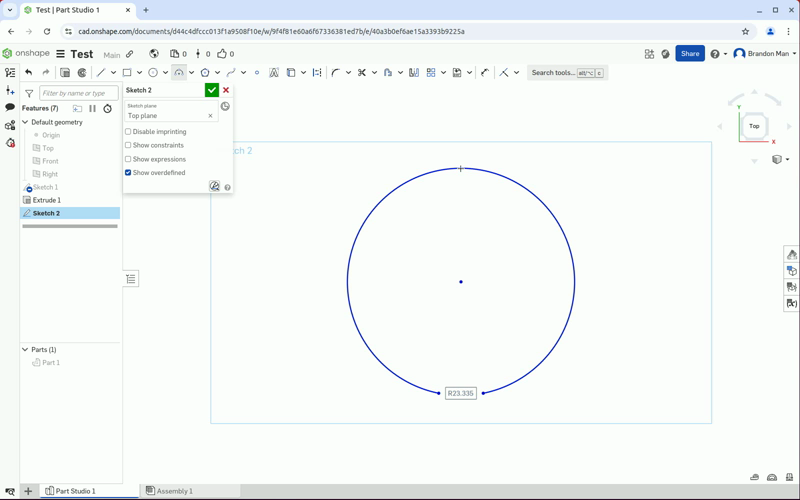
key(esc)
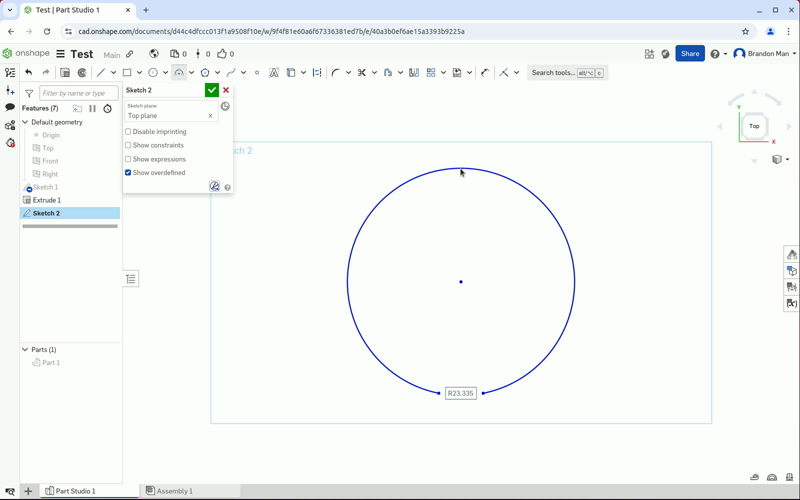
key(l)
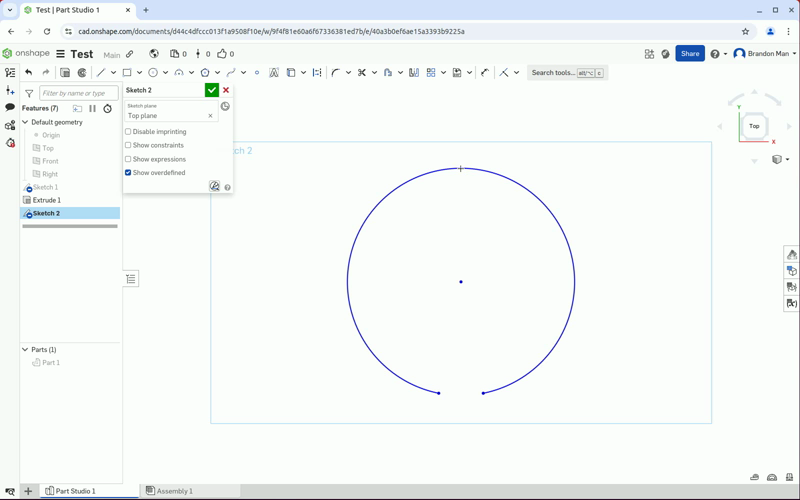
mouse_move(483, 393)
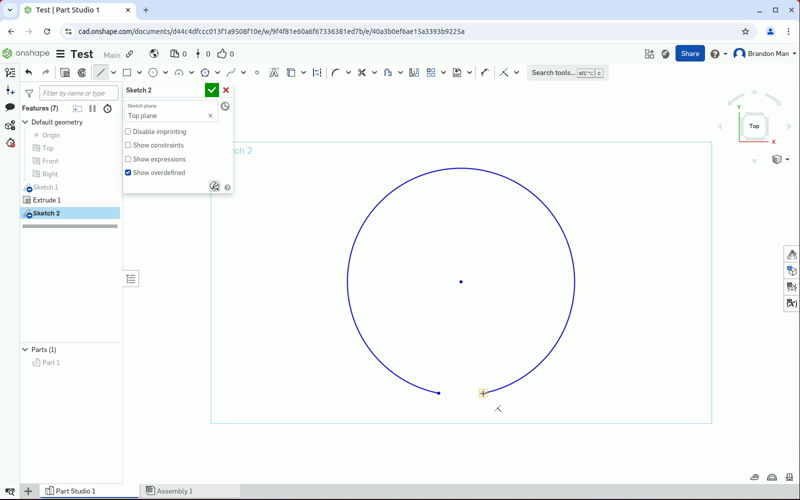
click(483, 393)
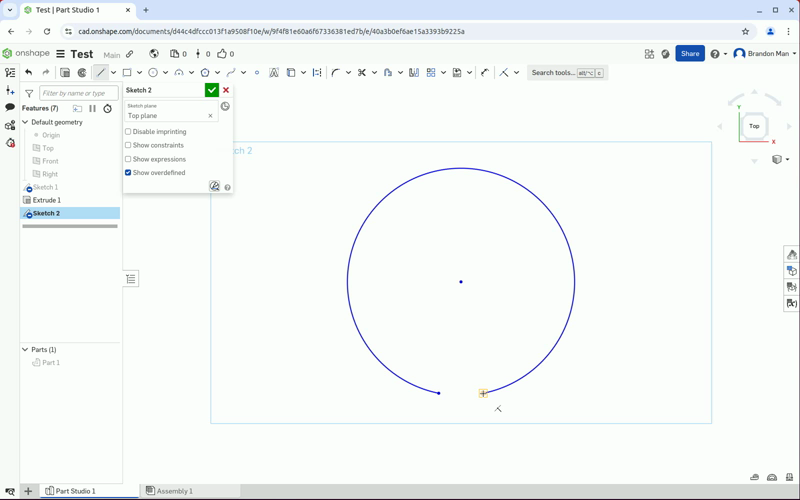
key_down(shift)
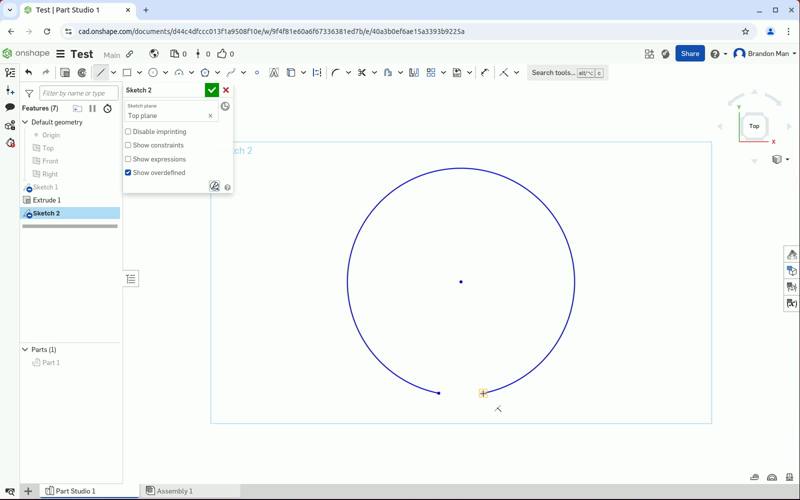
mouse_move(513, 393)
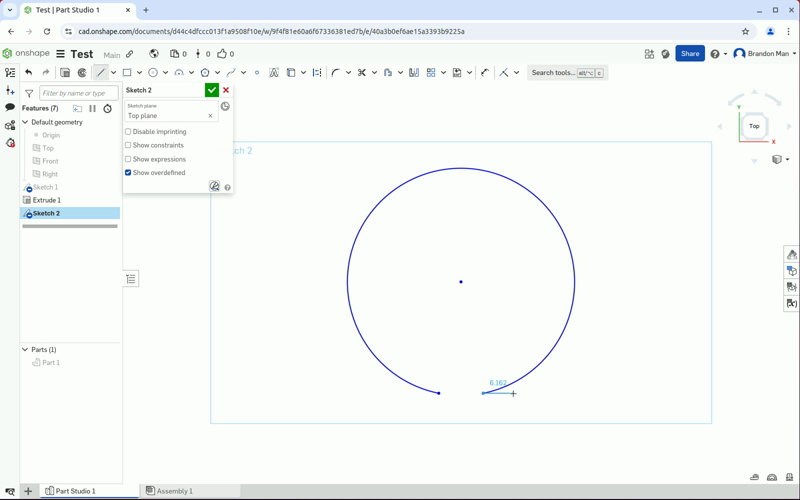
mouse_move(483, 374)
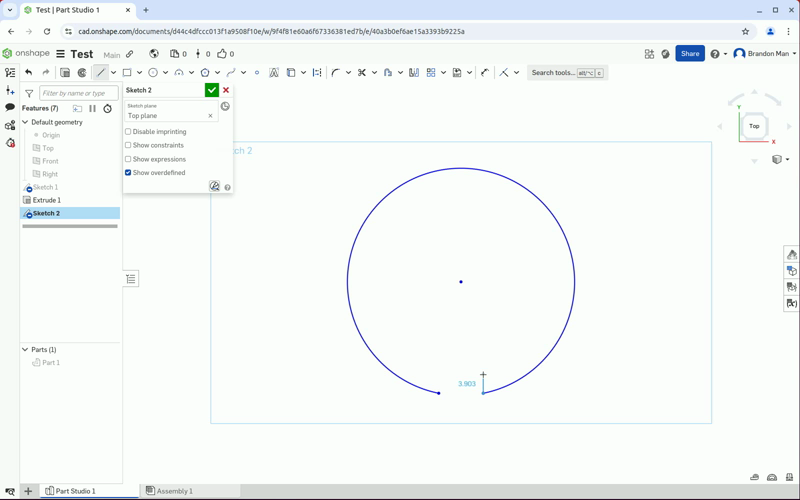
click(483, 374)
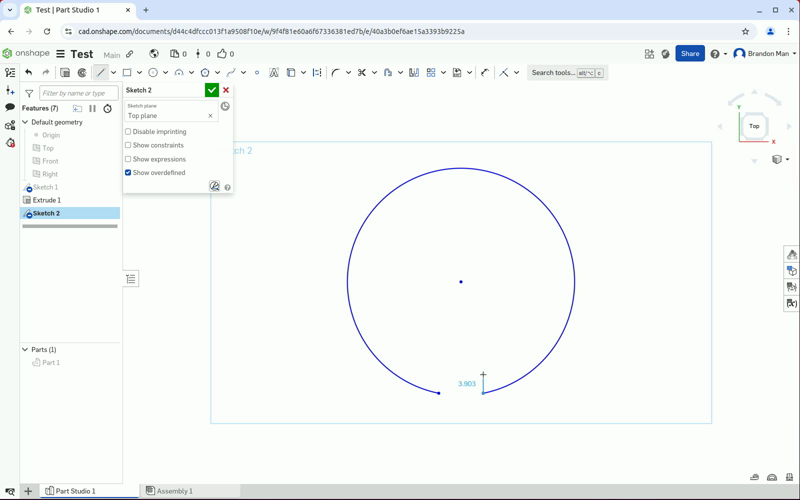
key_up(shift)
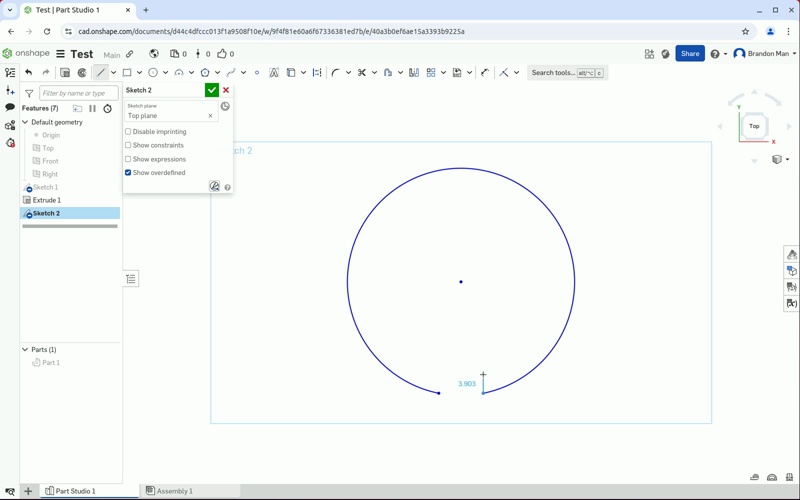
key(esc)
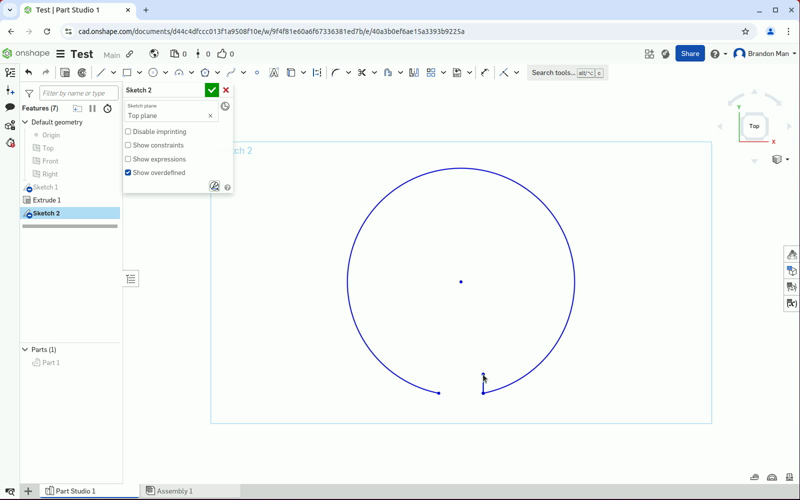
key(a)
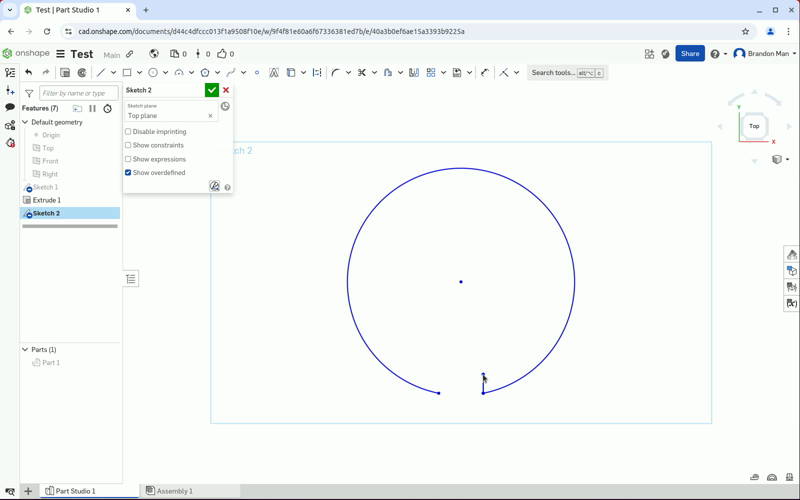
mouse_move(483, 374)
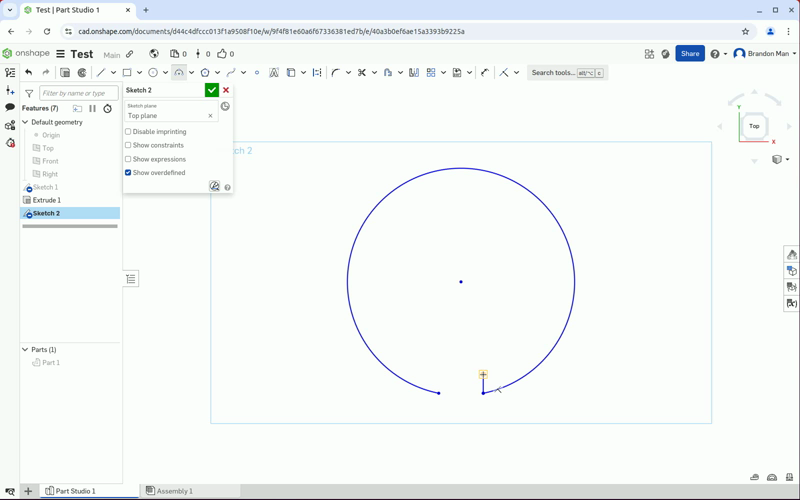
click(483, 374)
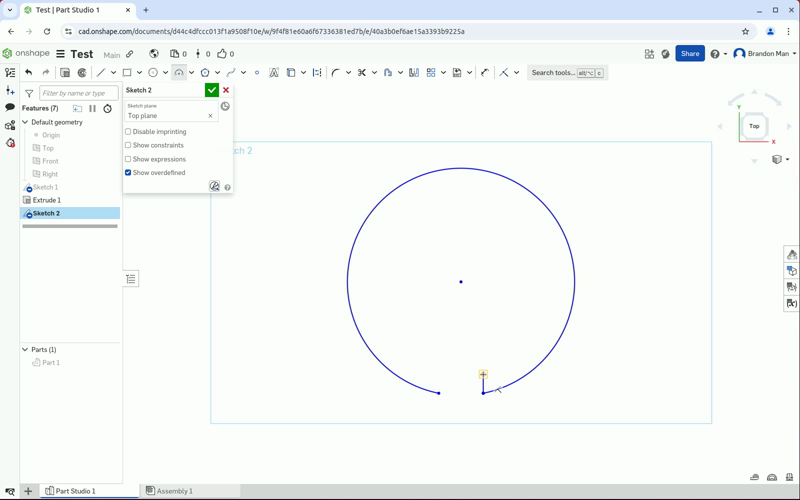
key_down(shift)
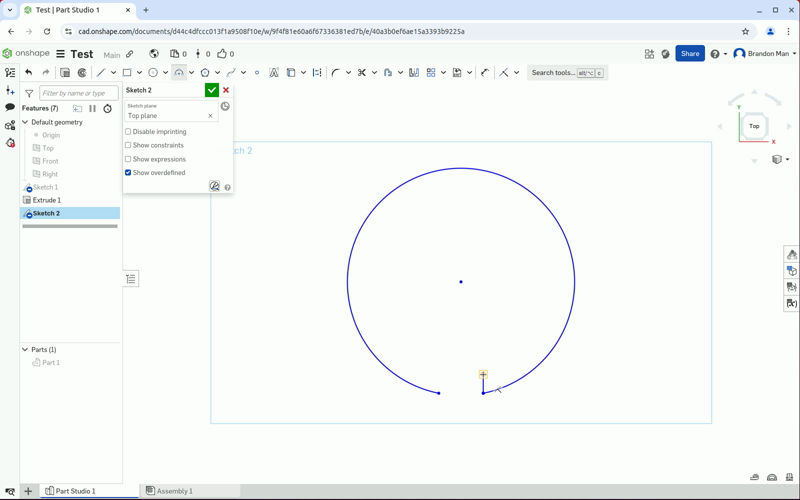
mouse_move(438, 374)
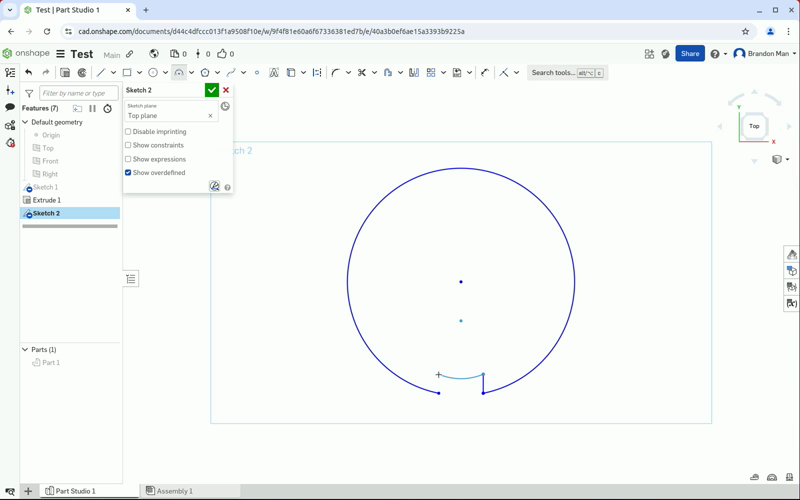
click(438, 374)
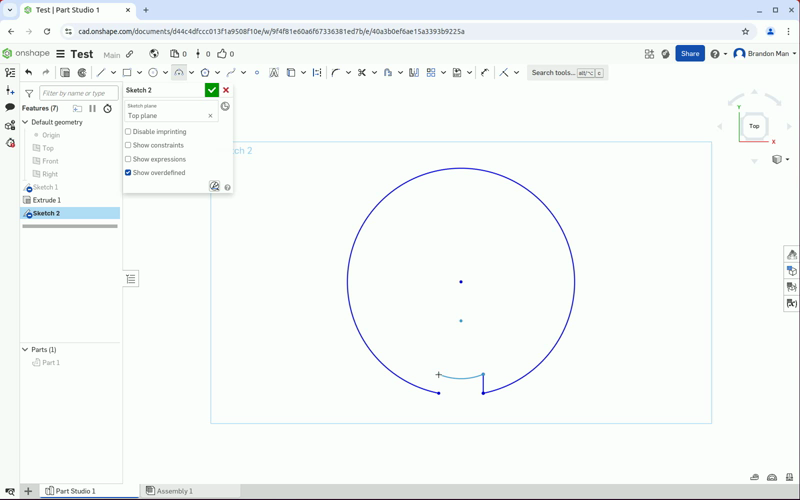
mouse_move(460, 185)
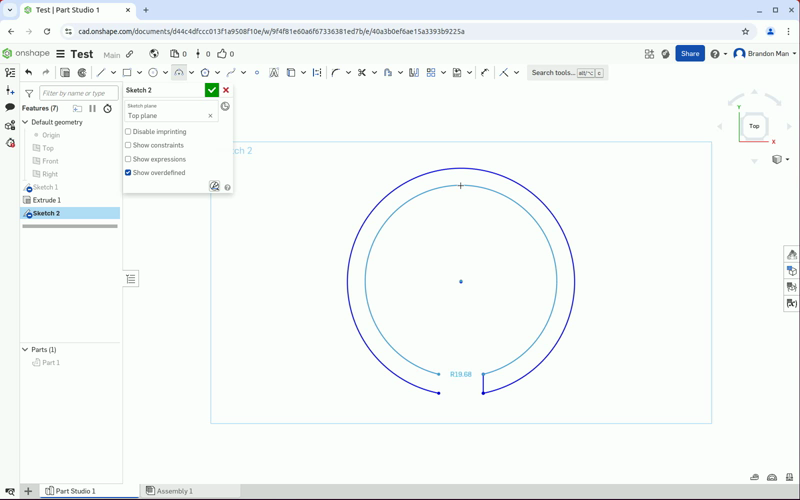
click(460, 185)
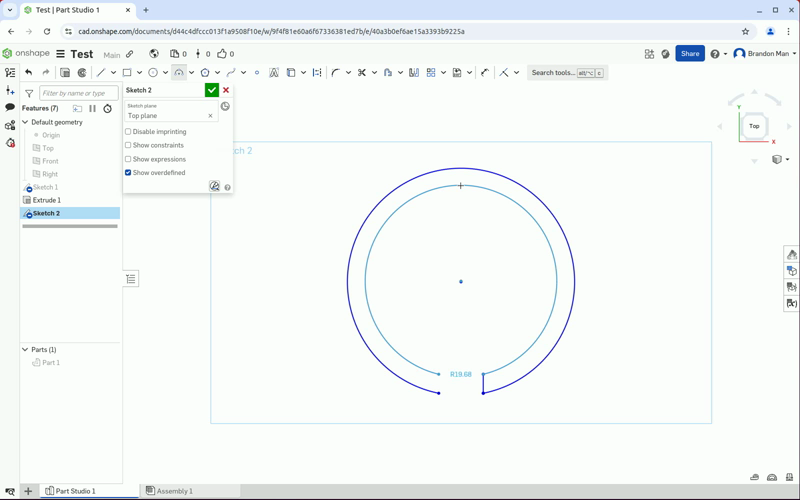
key_up(shift)
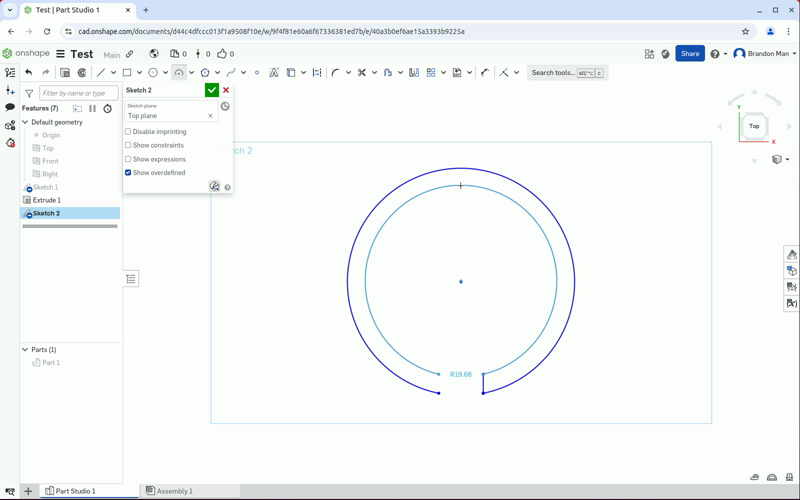
key(esc)
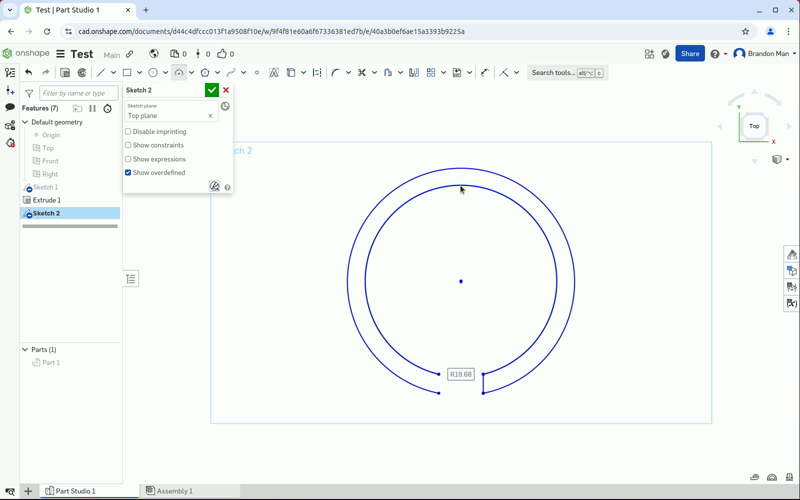
key(l)
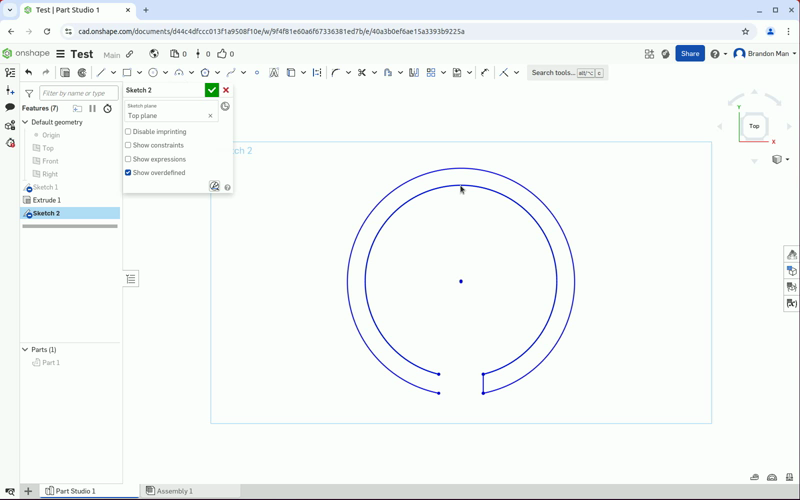
mouse_move(438, 374)
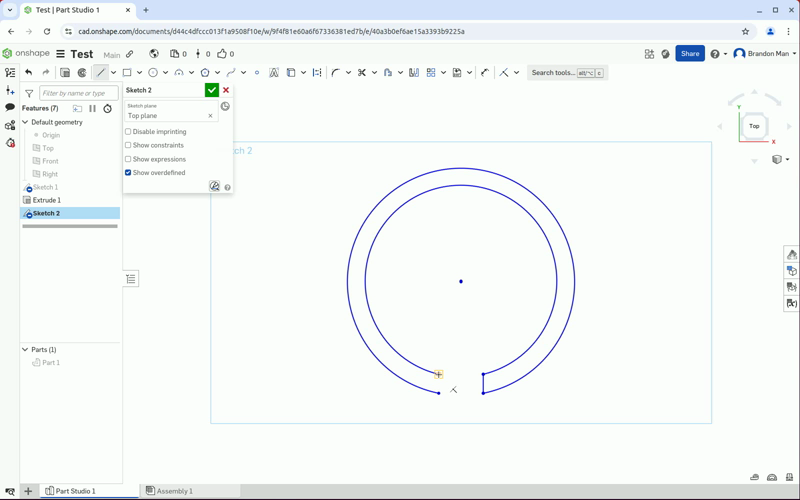
click(438, 374)
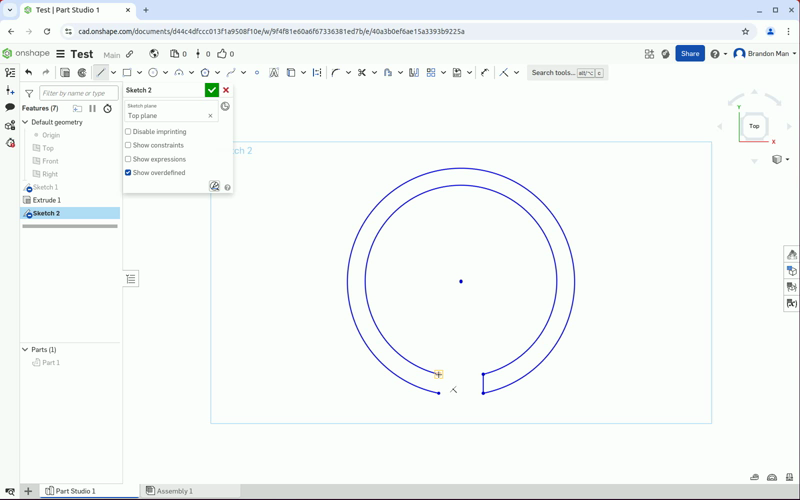
mouse_move(468, 374)
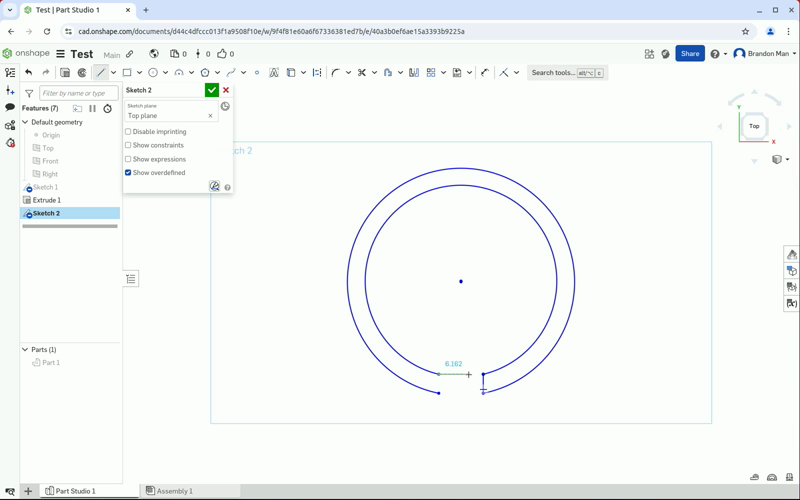
key_down(shift)
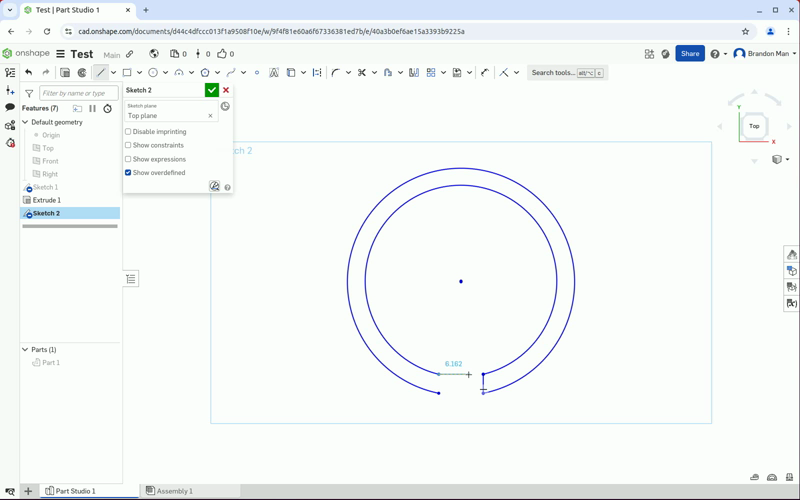
mouse_move(438, 393)
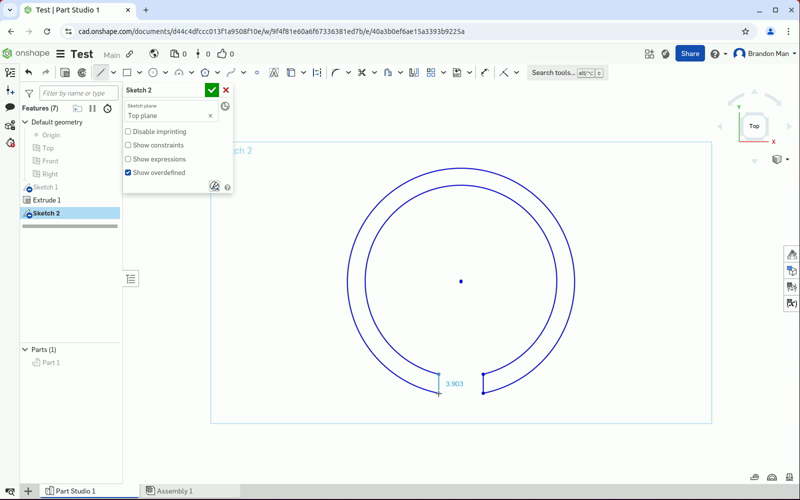
key_up(shift)
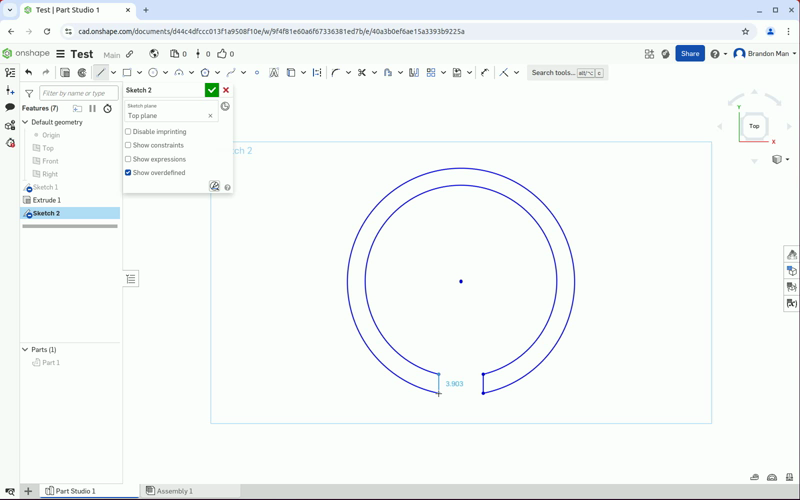
click(438, 393)
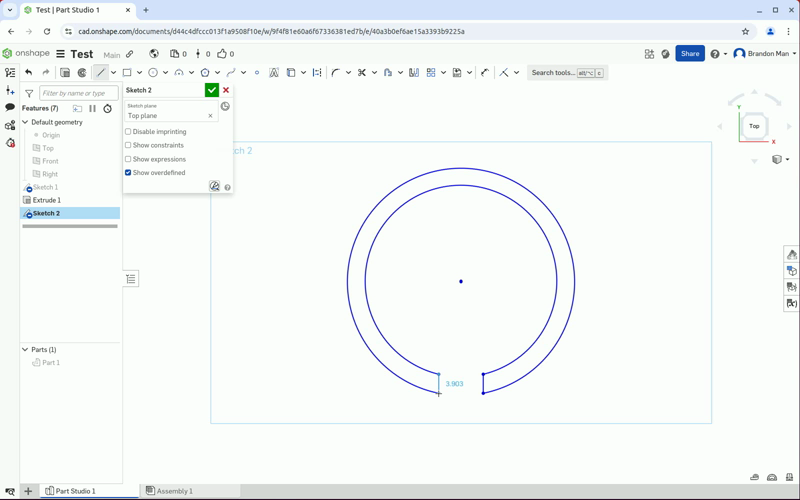
key(esc)
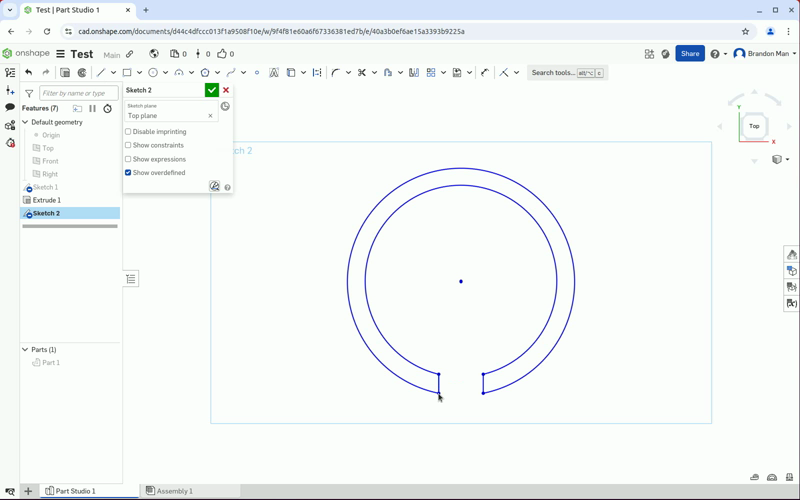
mouse_move(357, 282)
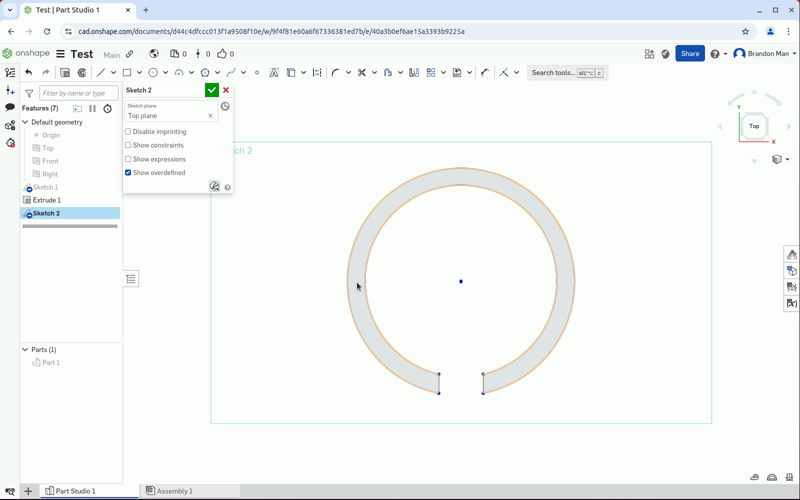
click(357, 282)
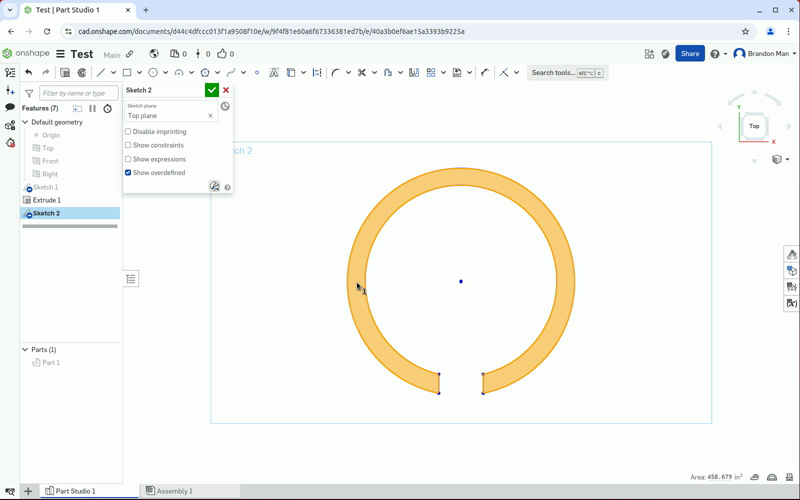
mouse_move(73, 352)
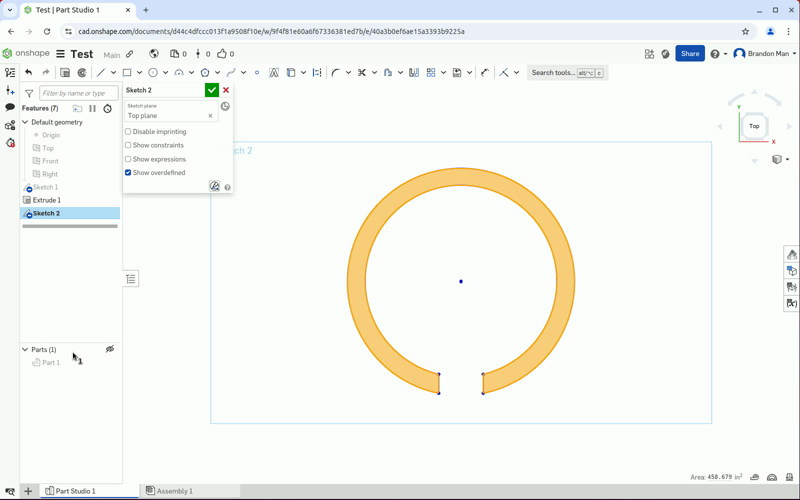
key(shift+y)
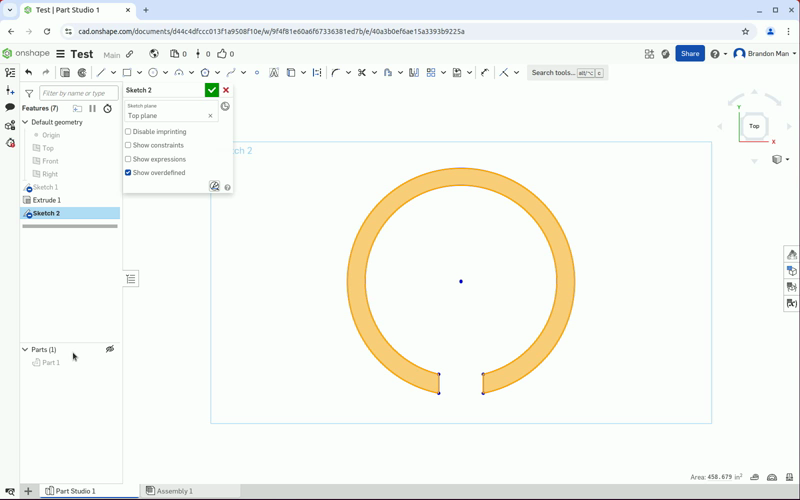
key(shift+e)
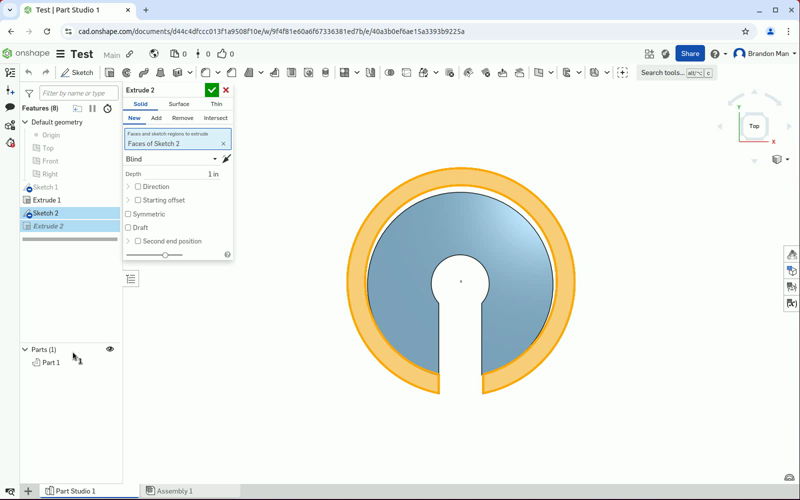
mouse_move(143, 106)
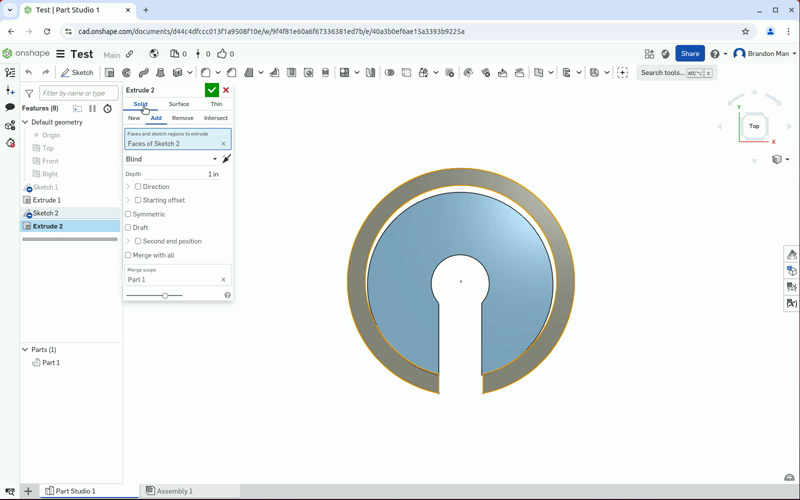
click(143, 106)
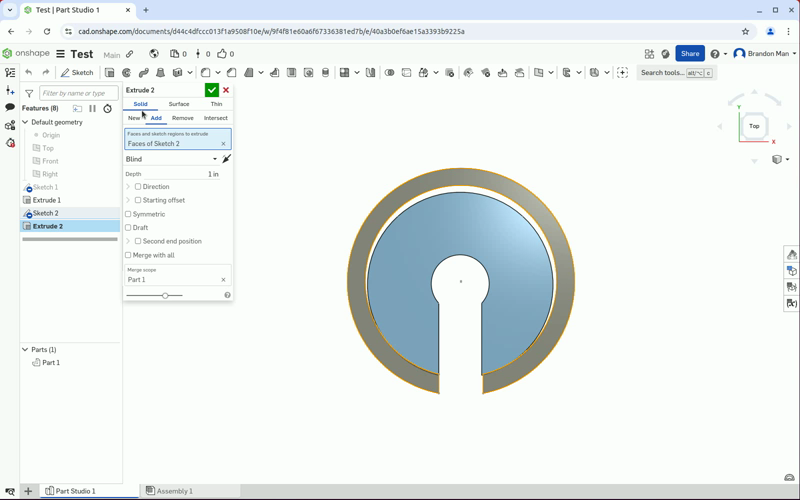
mouse_move(137, 120)
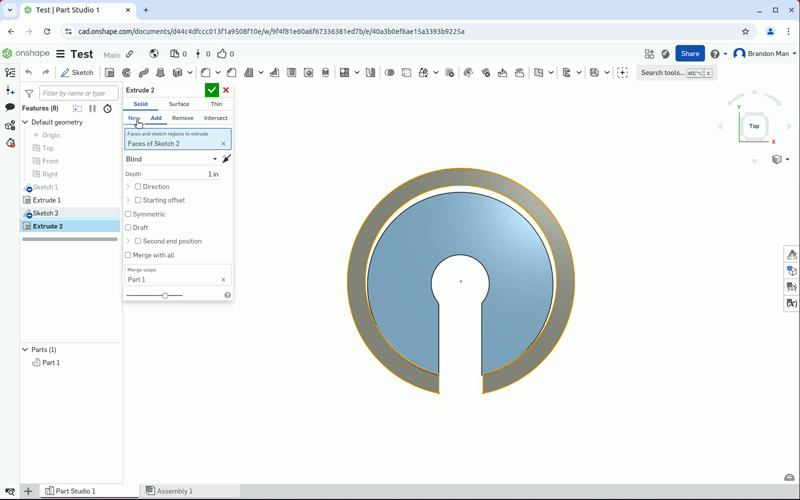
click(137, 120)
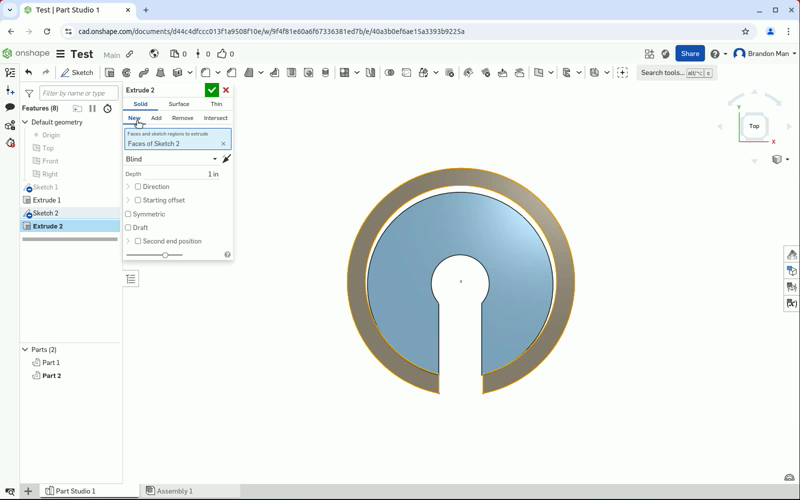
key(tab, 4)
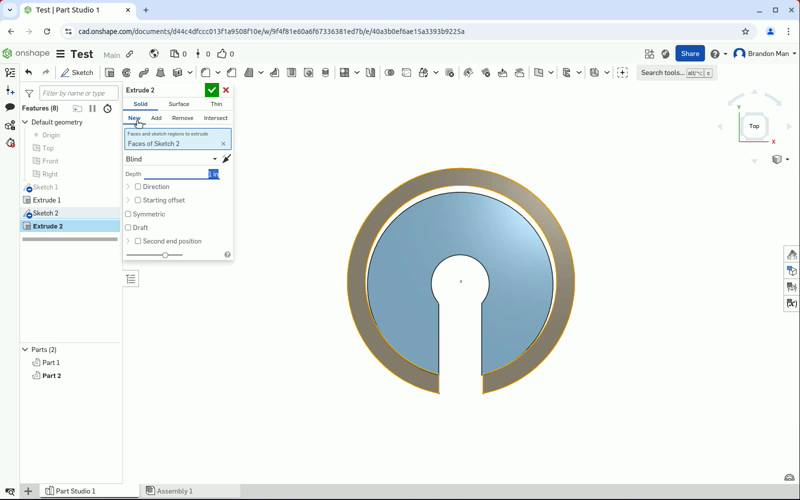
text(1.204)
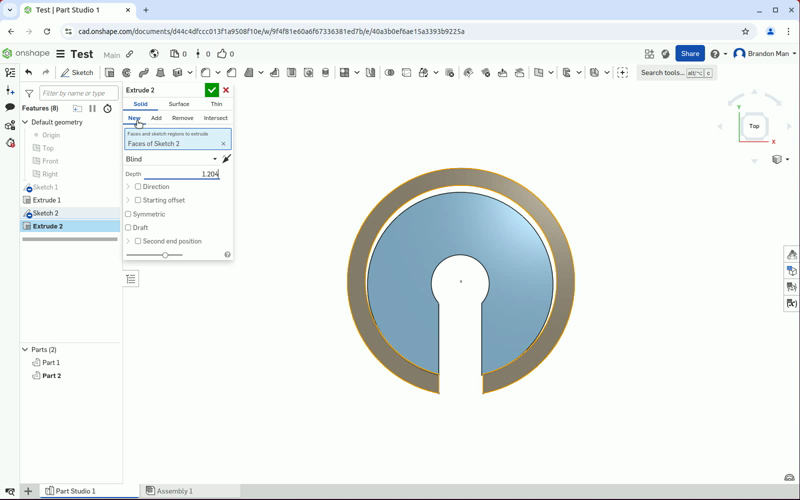
key(enter)
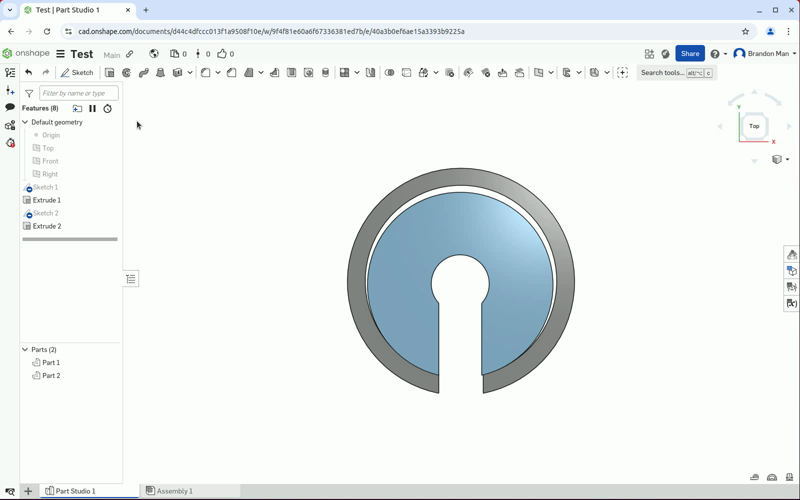
key(shift+h)
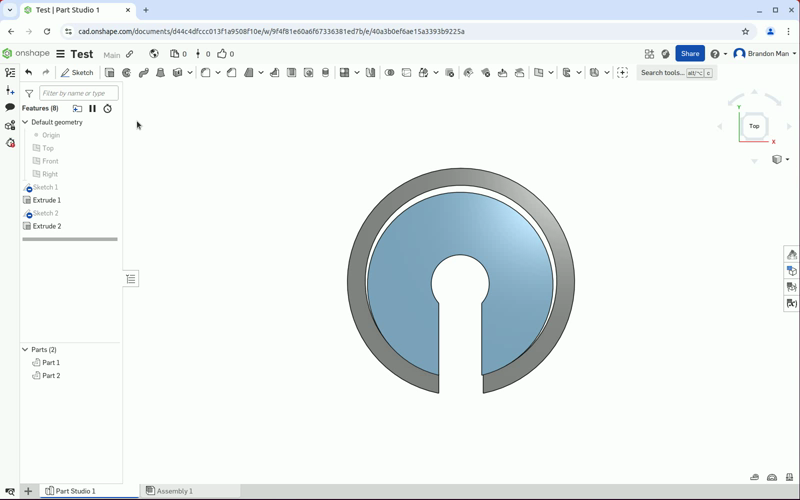
key(shift+h)
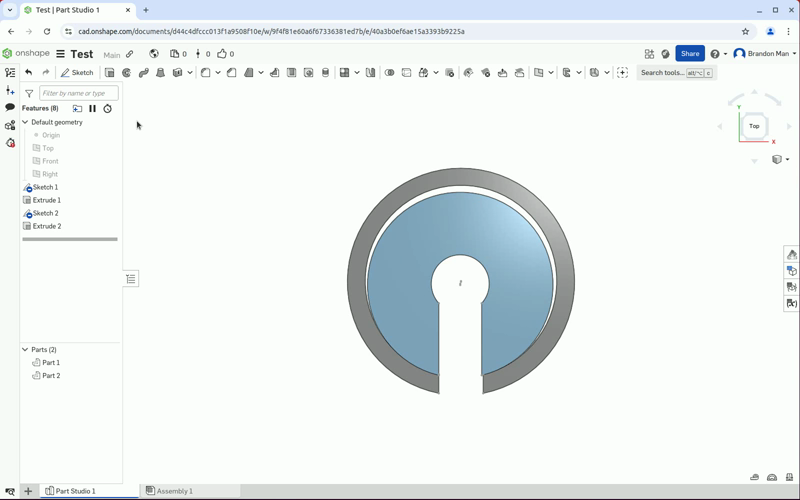
key(shift+7)
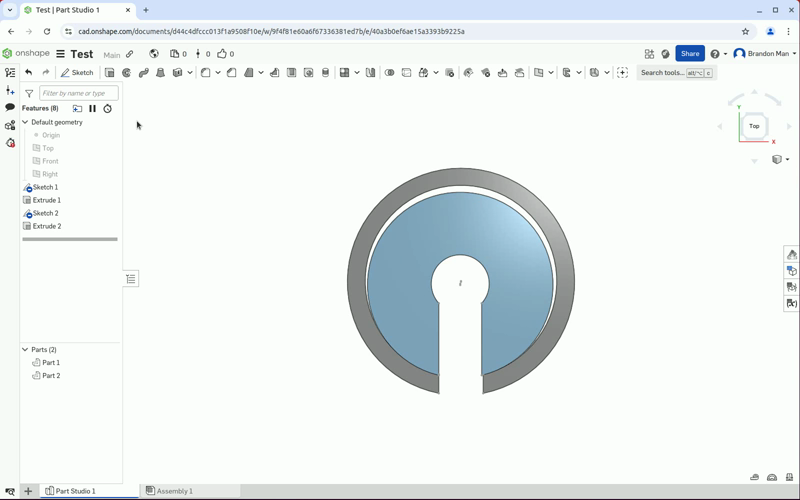
key(up, 3)
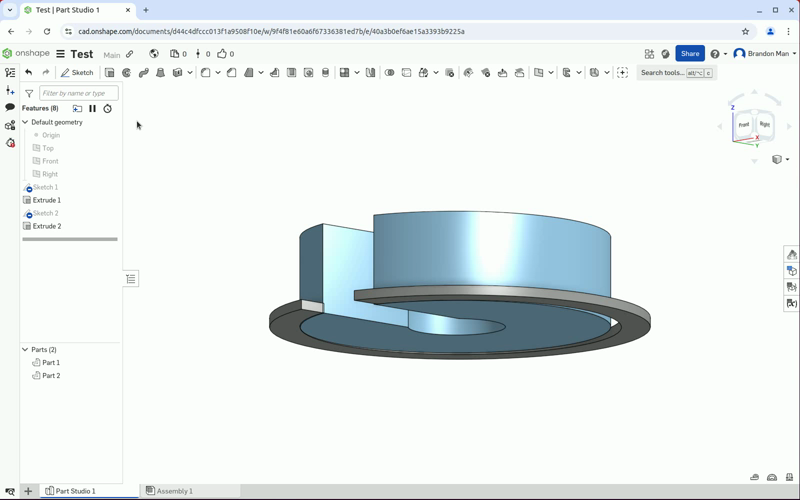
key(left, 3)
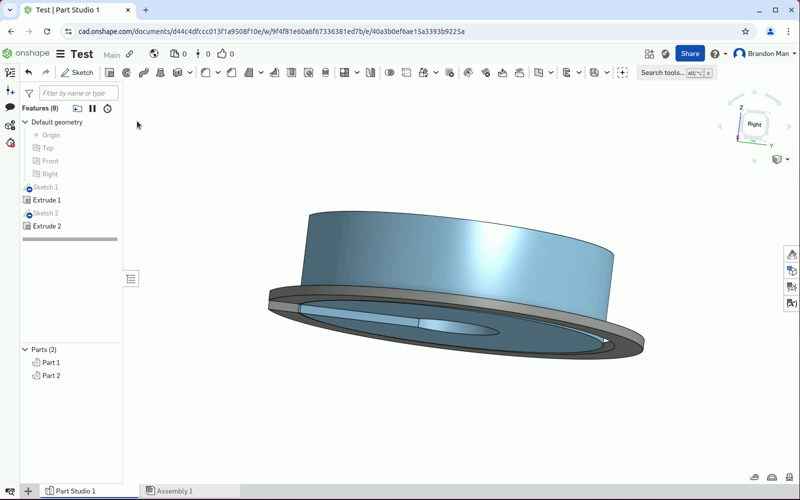
key(right, 3)
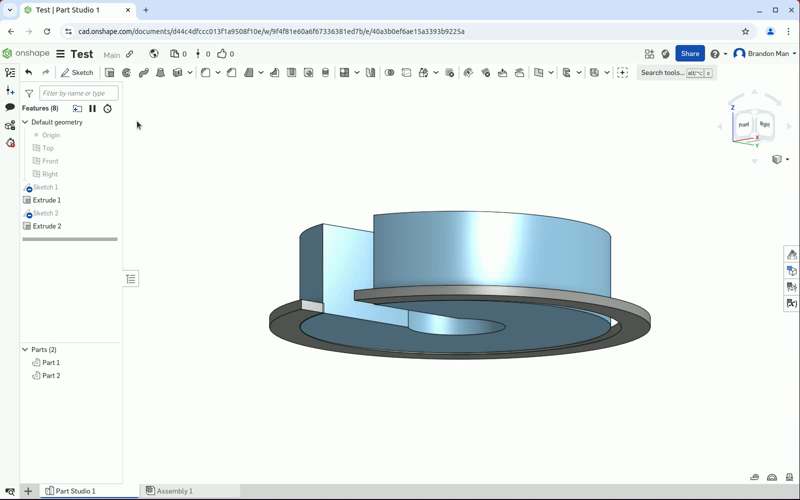
key(down, 3)
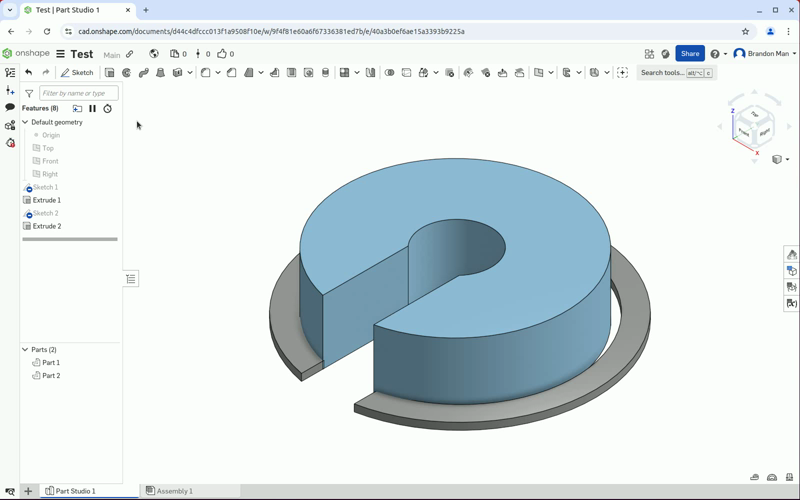
mouse_move(73, 189)
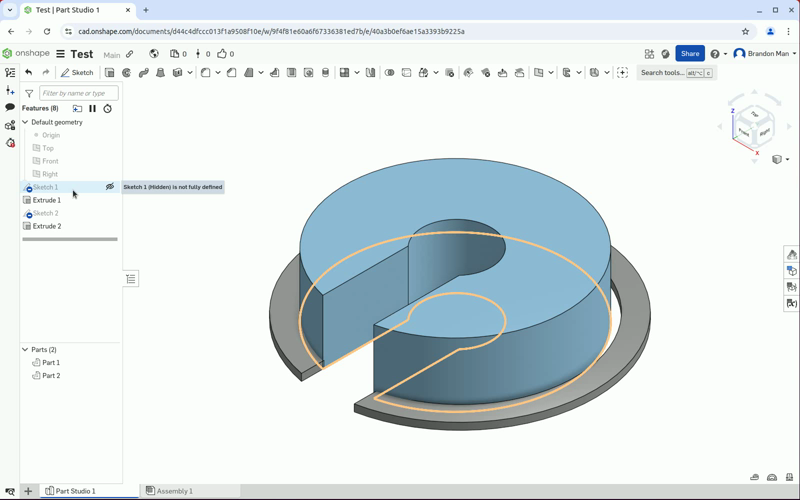
click(73, 189)